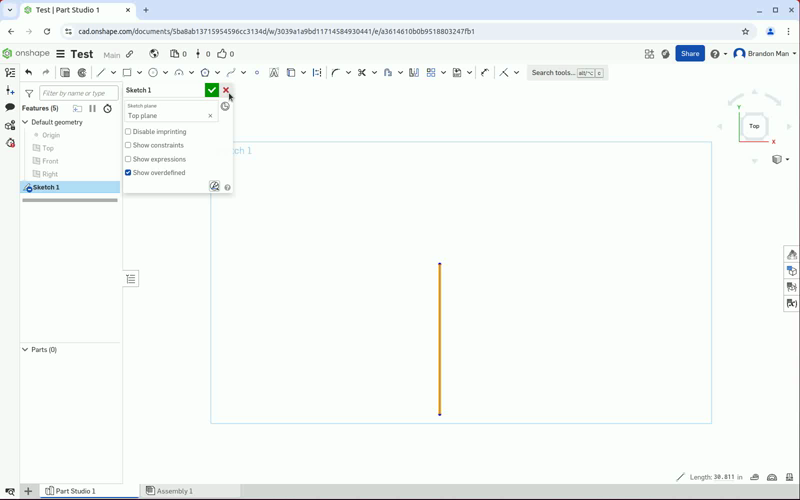
key(shift+h)
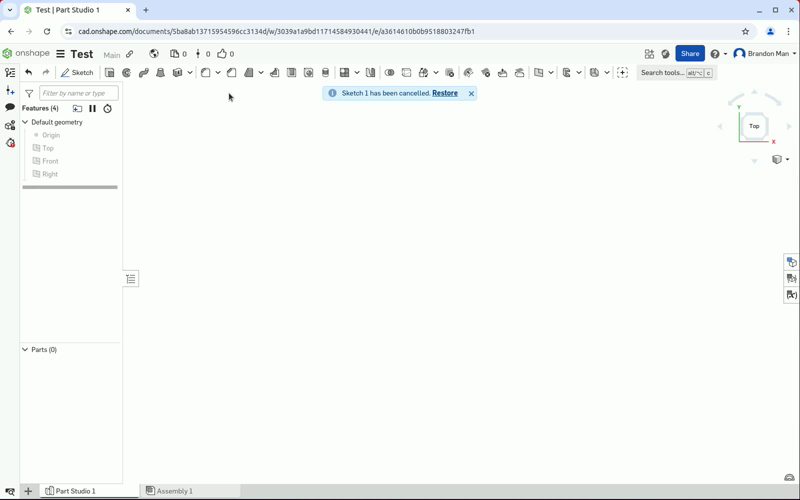
mouse_move(73, 352)
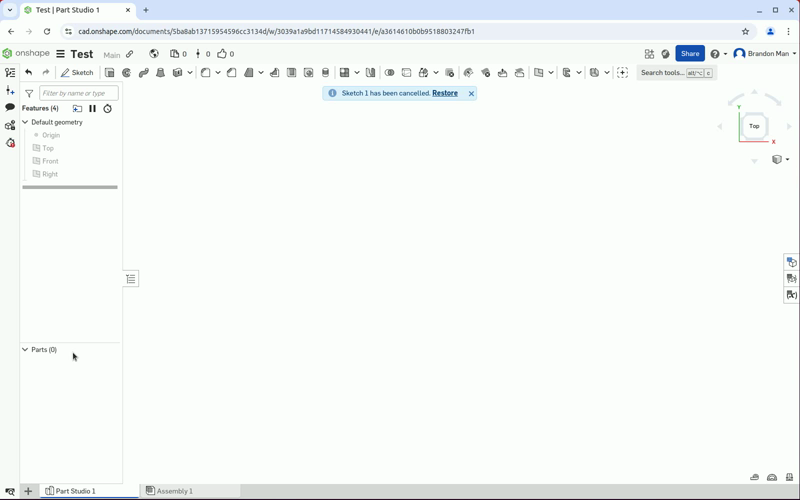
key(y)
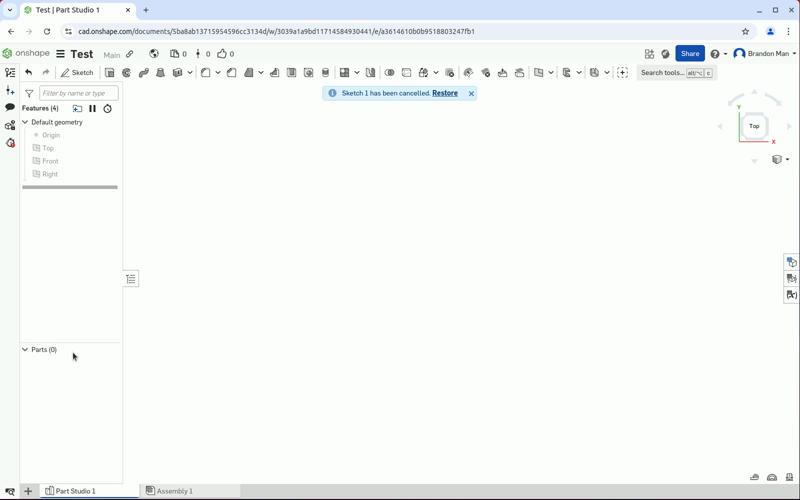
key(shift+p)
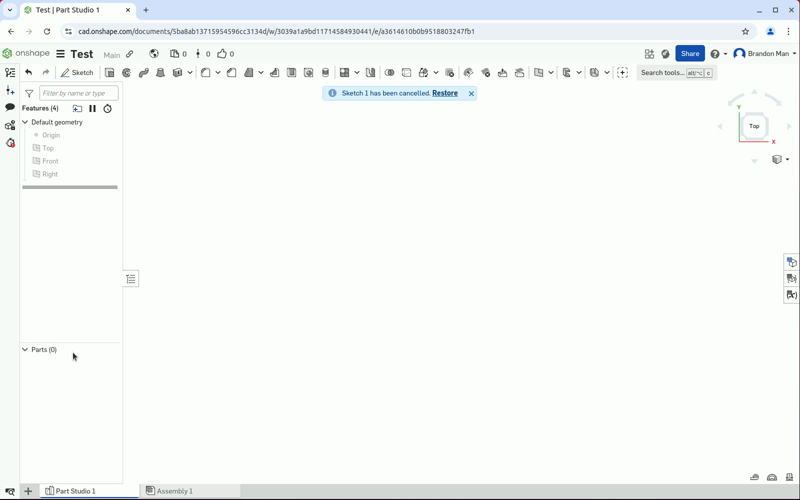
key(space)
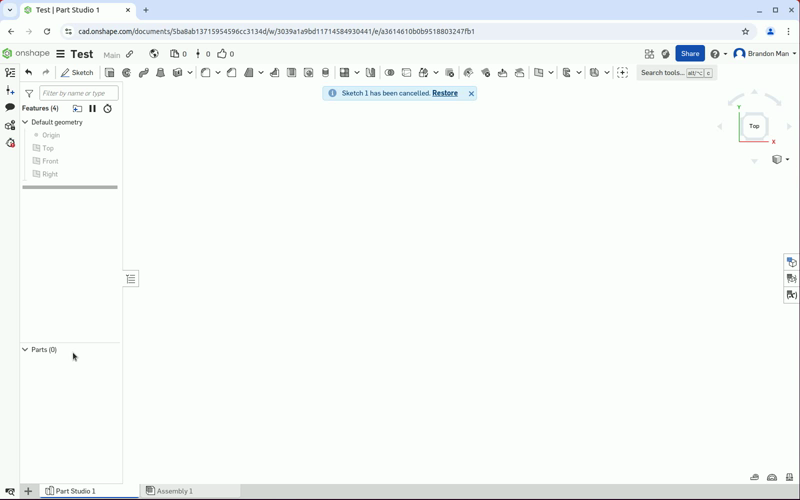
key_down(shift)
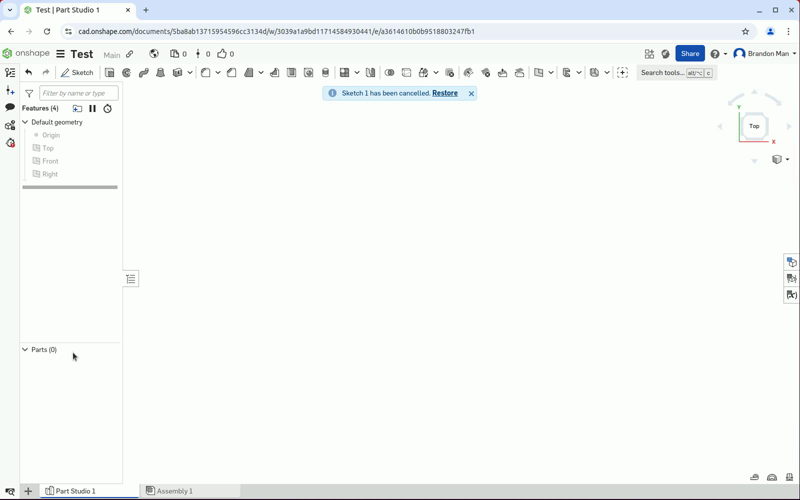
key(up)
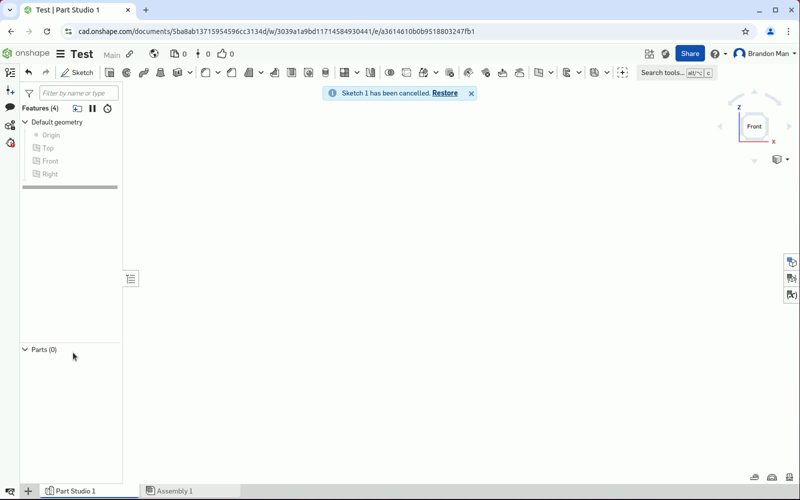
key_up(shift)
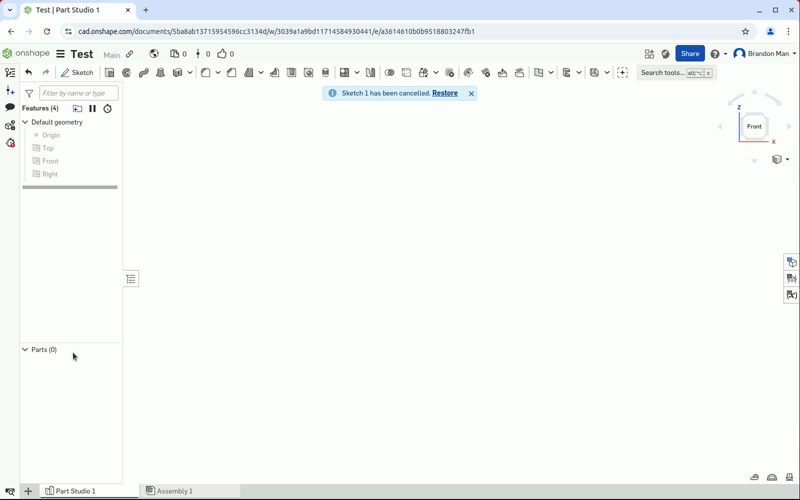
mouse_move(73, 352)
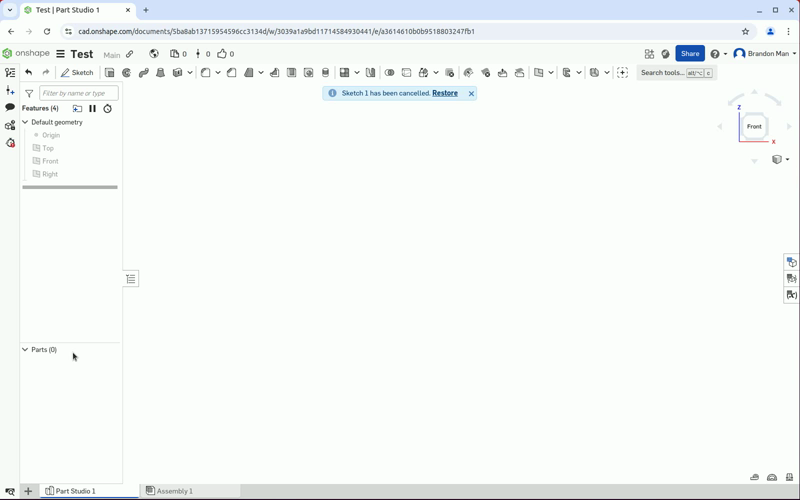
key(shift+y)
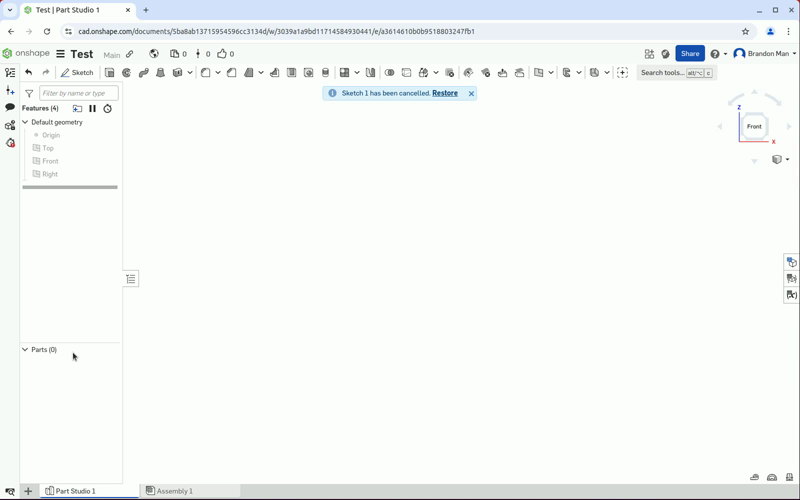
key(shift+s)
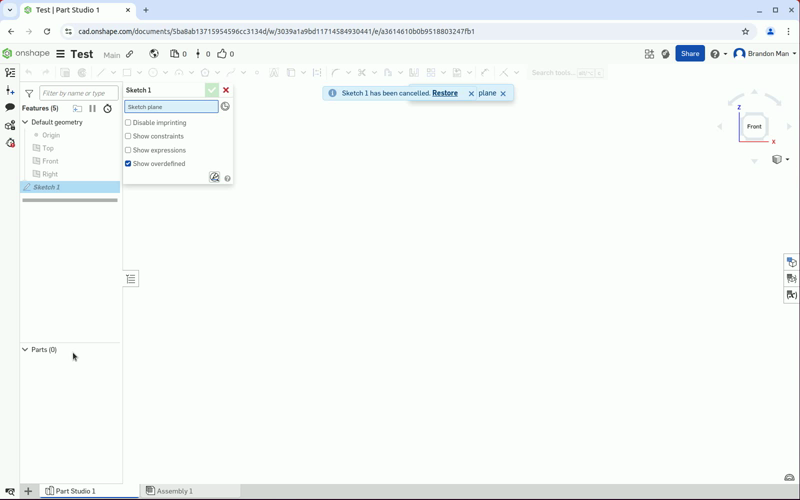
mouse_move(73, 163)
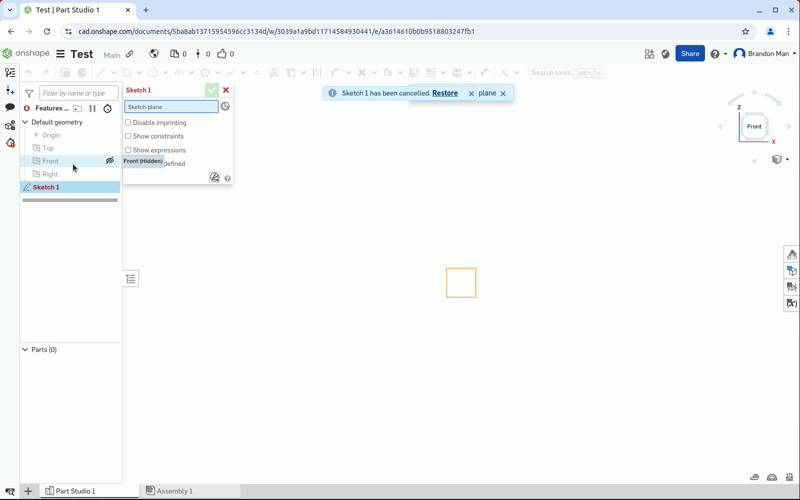
click(73, 163)
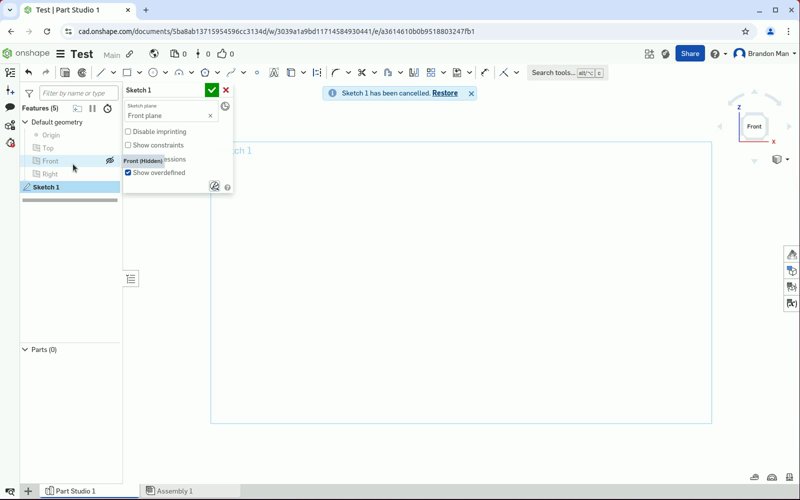
mouse_move(73, 352)
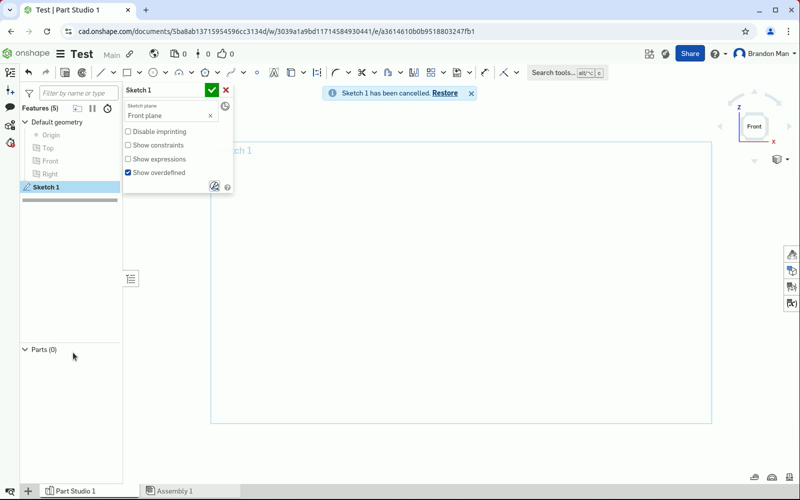
key(y)
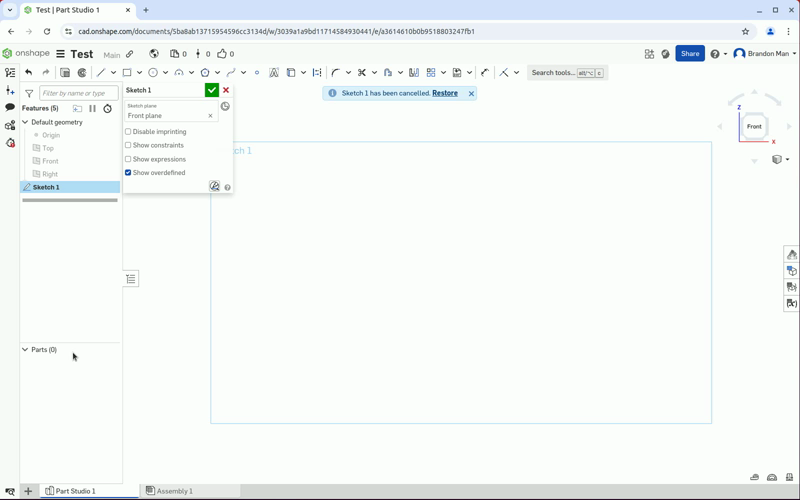
key(a)
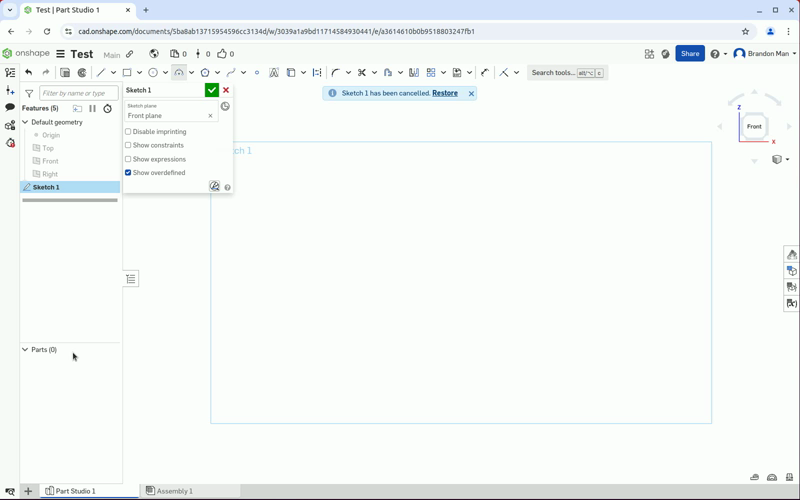
key_down(shift)
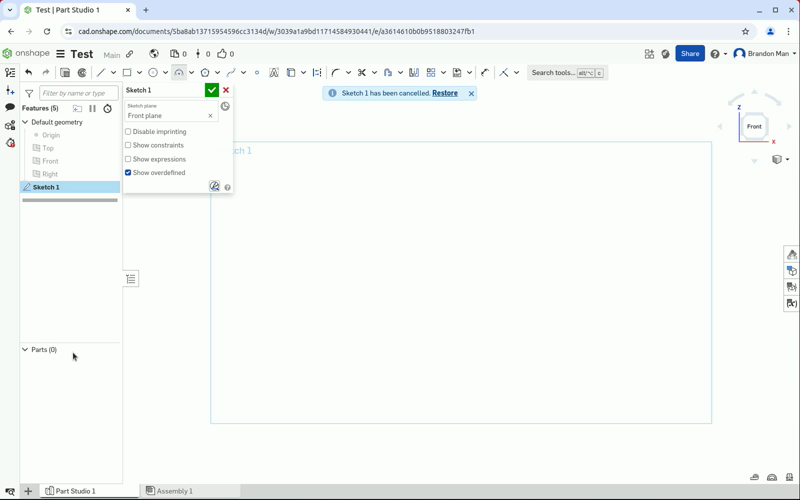
mouse_move(474, 257)
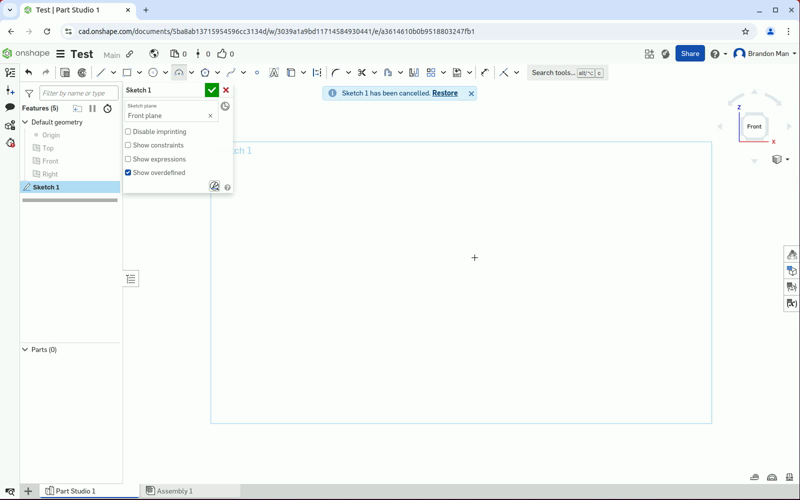
click(474, 257)
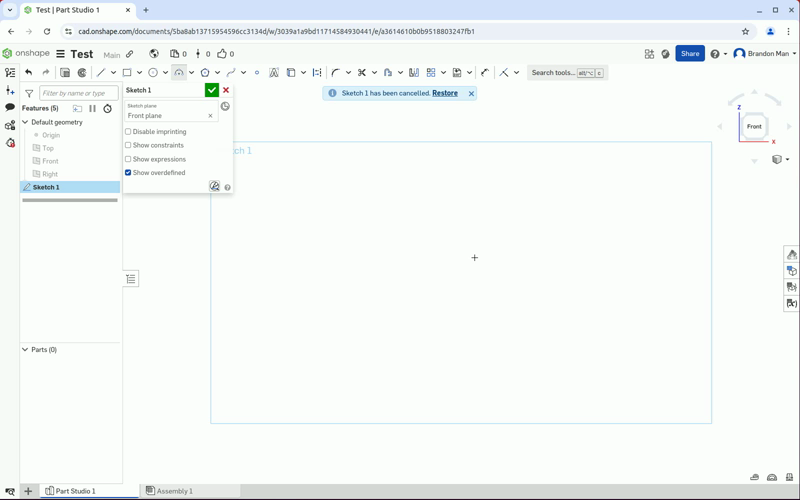
key_up(shift)
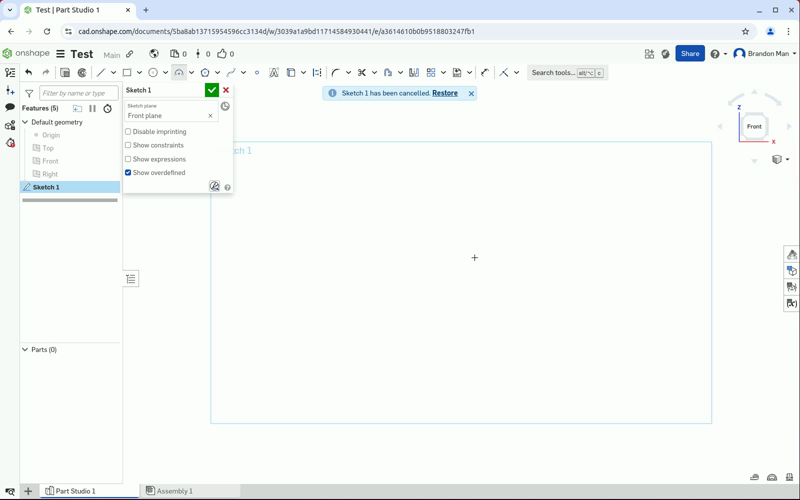
key_down(shift)
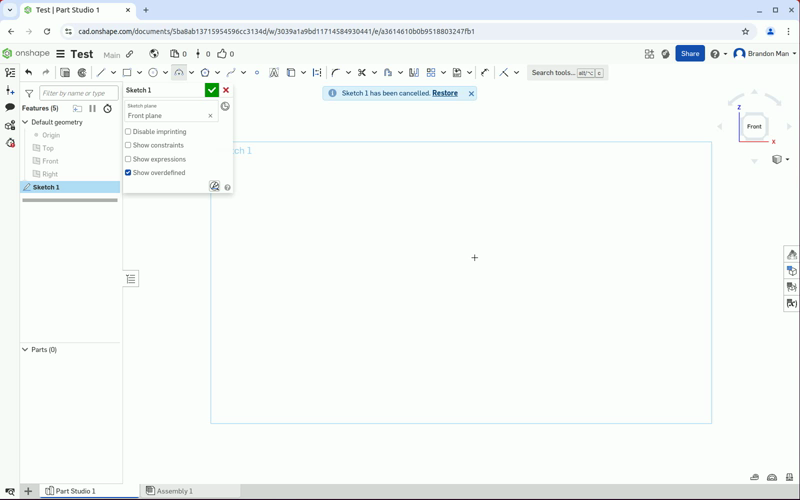
mouse_move(486, 268)
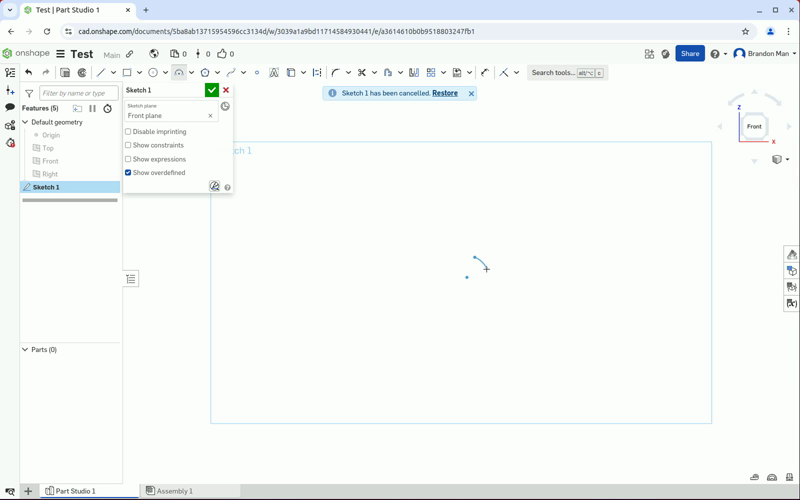
click(486, 268)
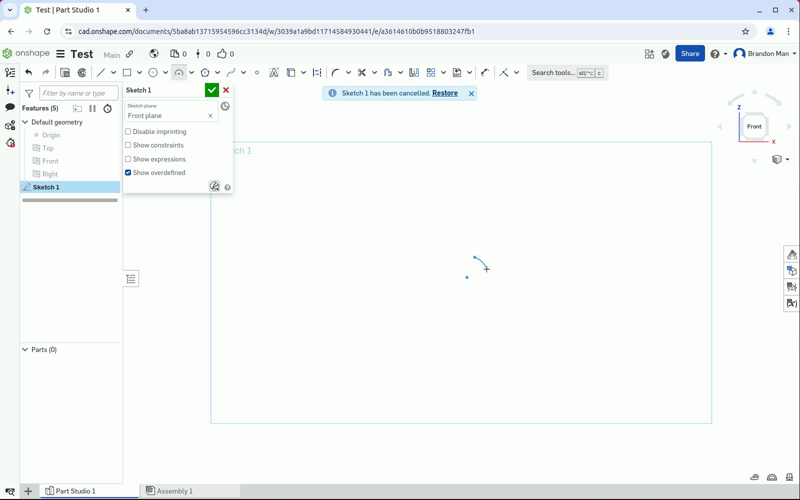
mouse_move(481, 262)
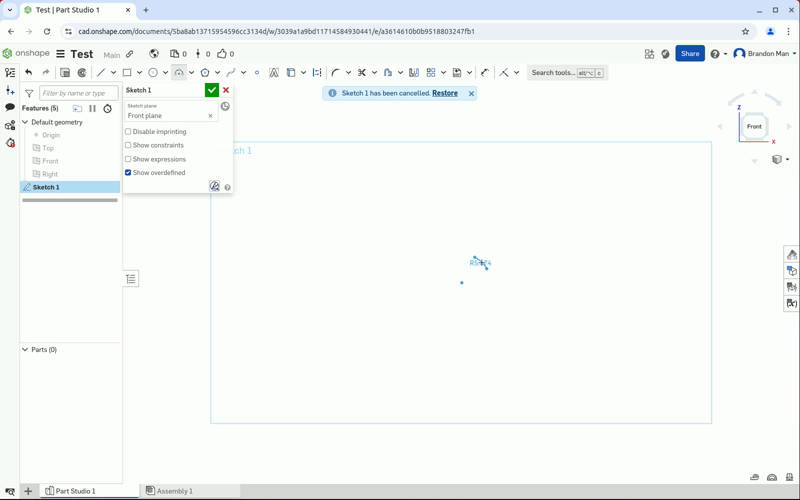
click(481, 262)
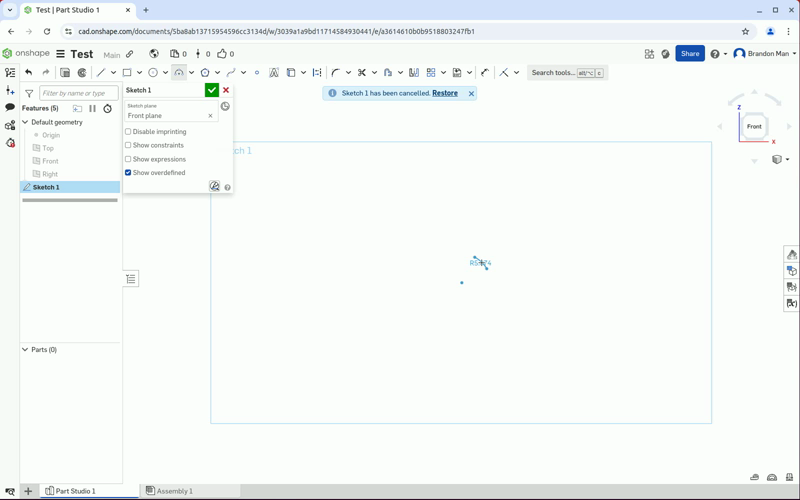
key_up(shift)
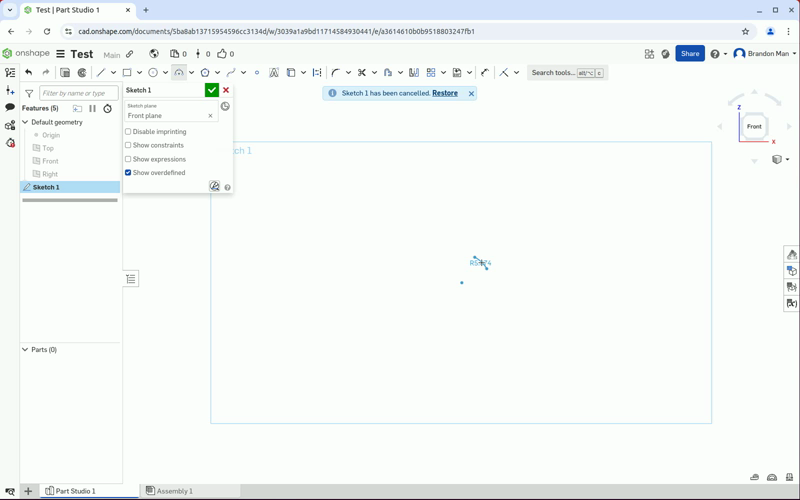
key(esc)
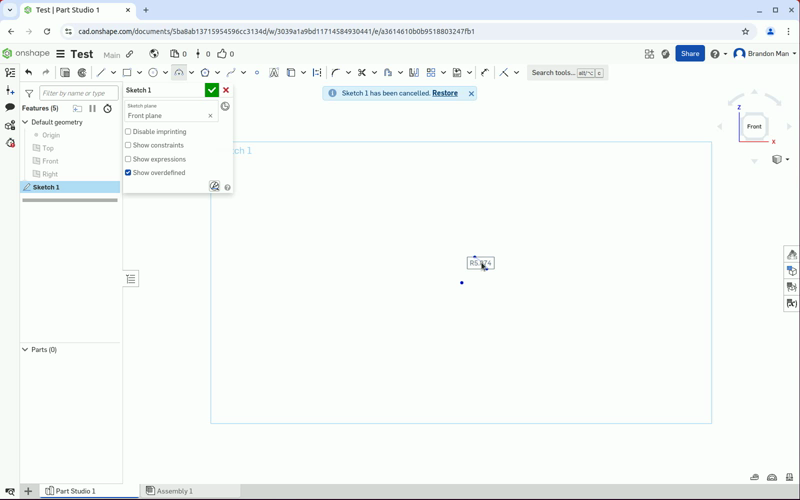
key(l)
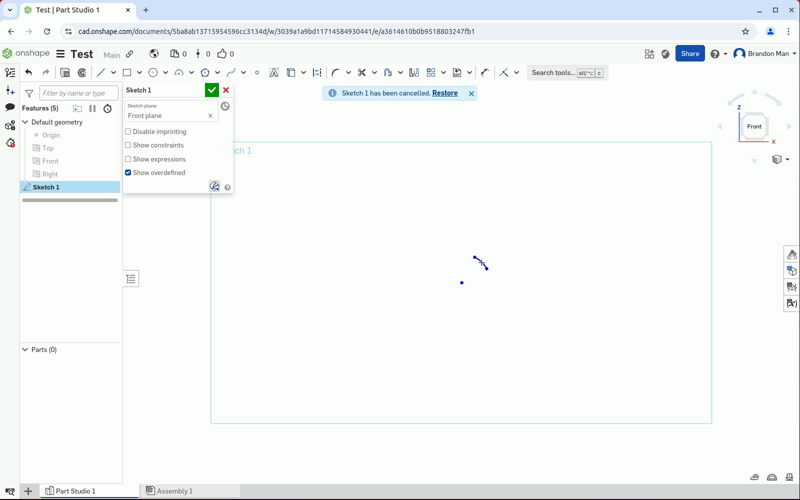
mouse_move(486, 268)
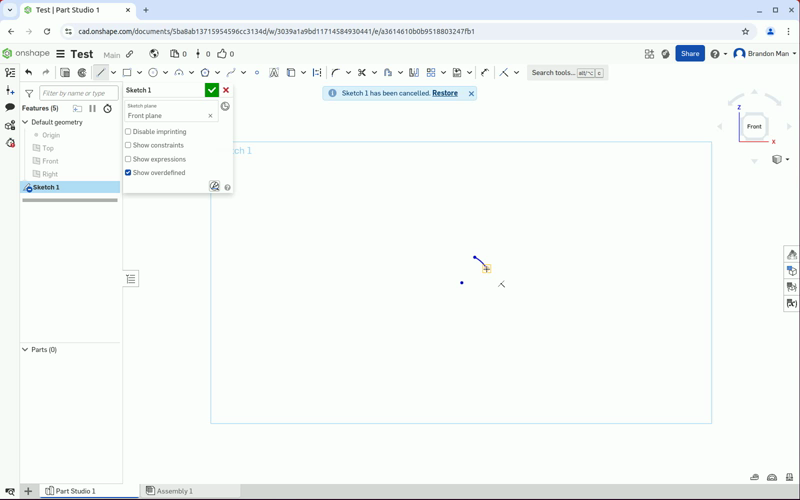
click(486, 268)
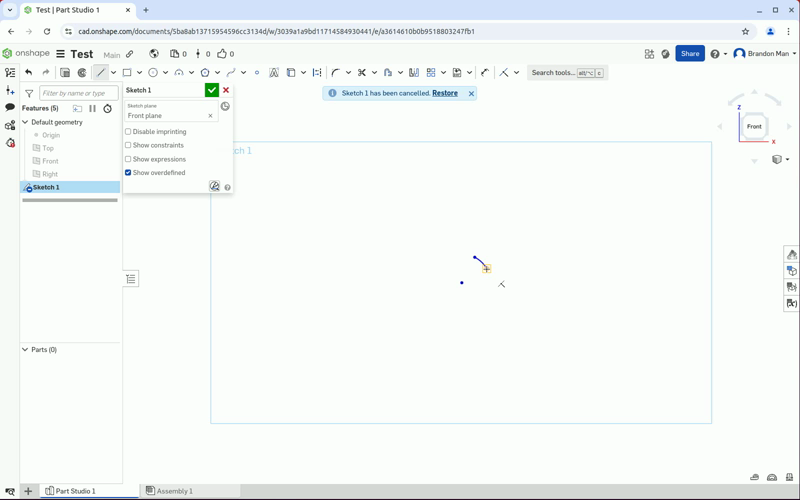
key_down(shift)
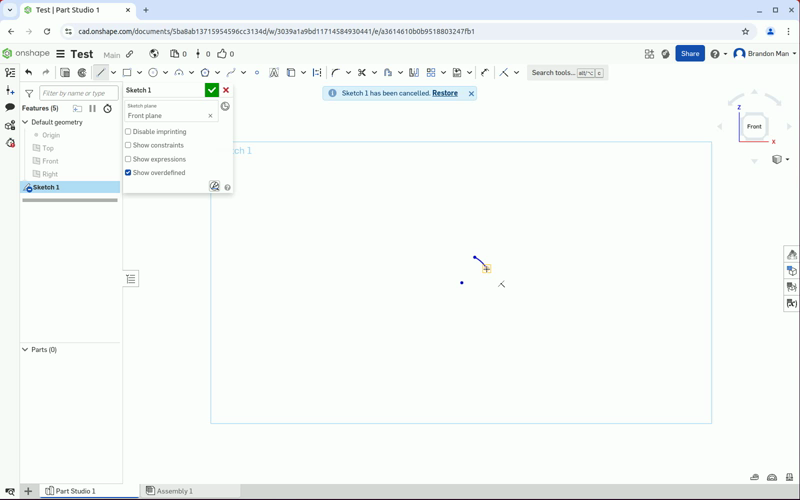
mouse_move(567, 181)
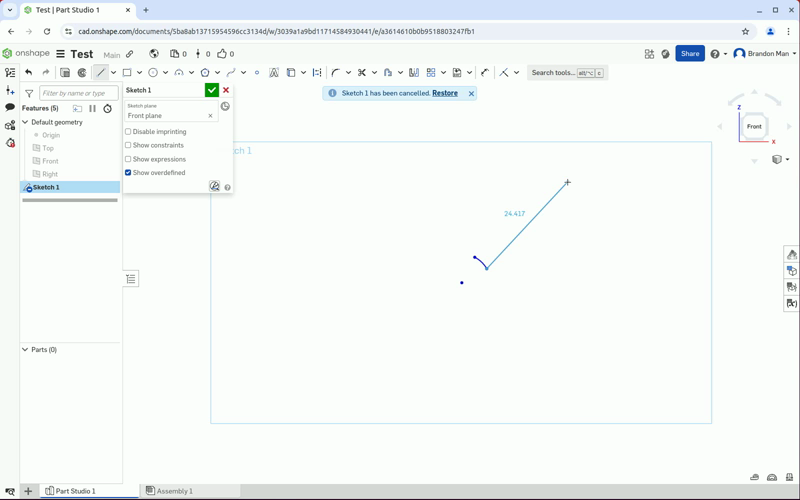
click(567, 181)
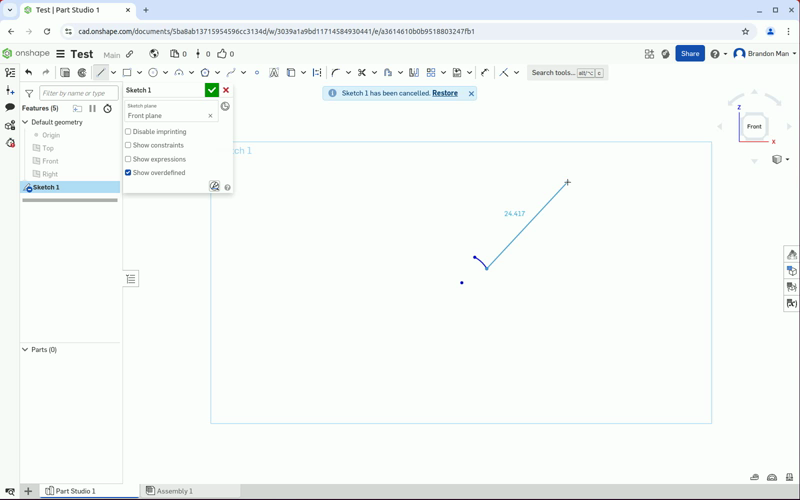
key_up(shift)
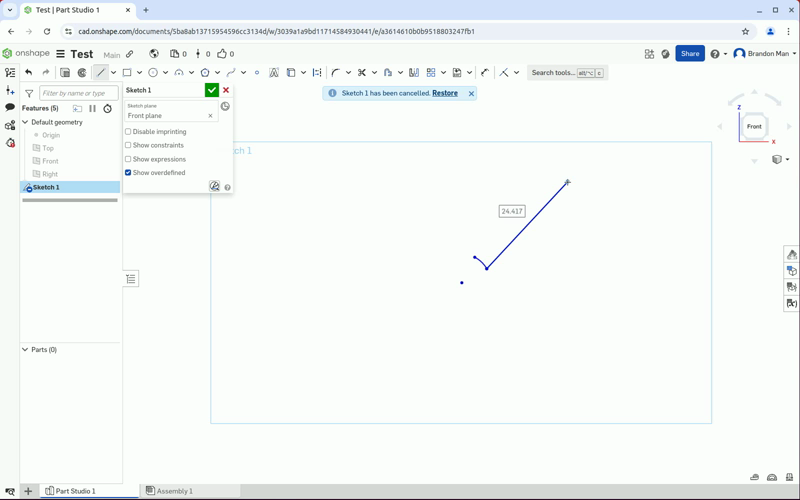
key_down(shift)
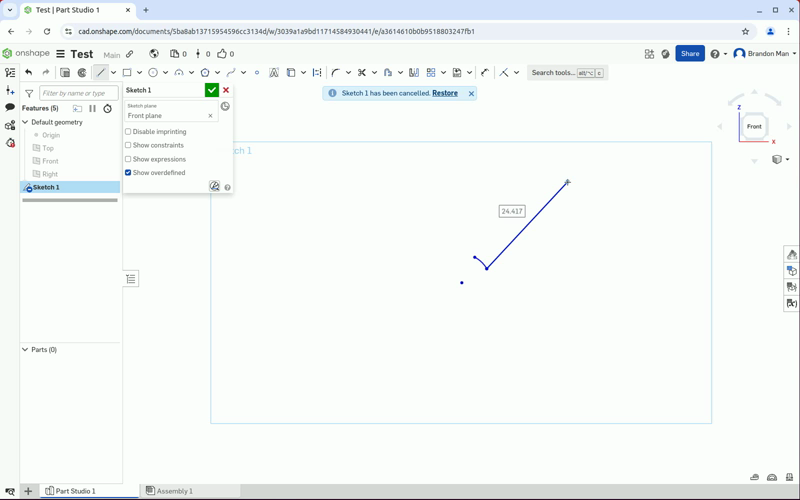
mouse_move(589, 181)
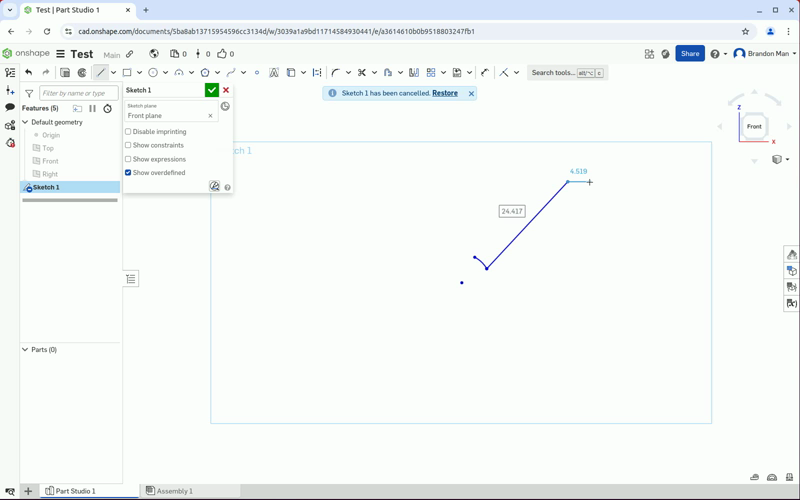
mouse_move(555, 170)
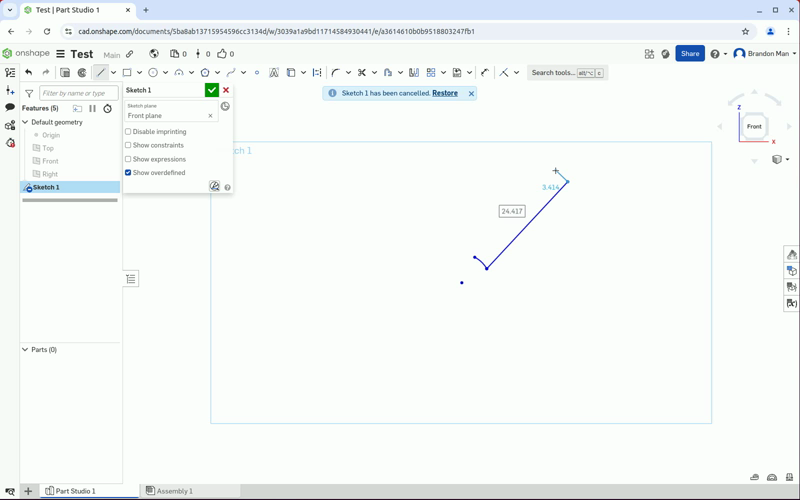
click(555, 170)
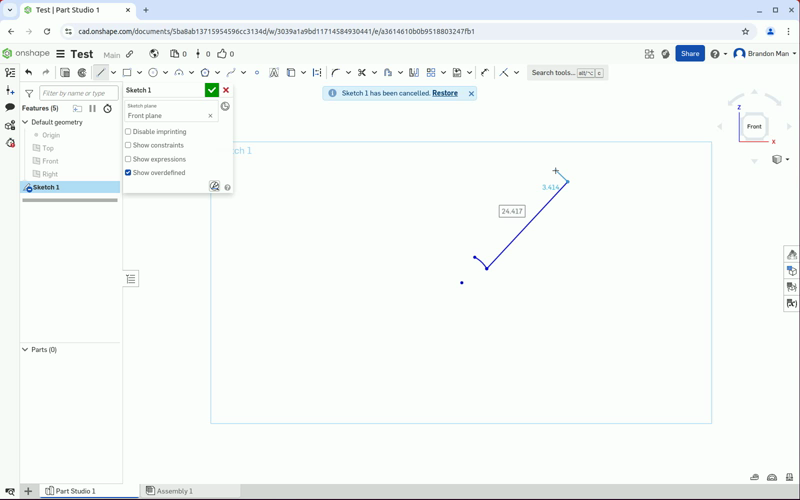
key_up(shift)
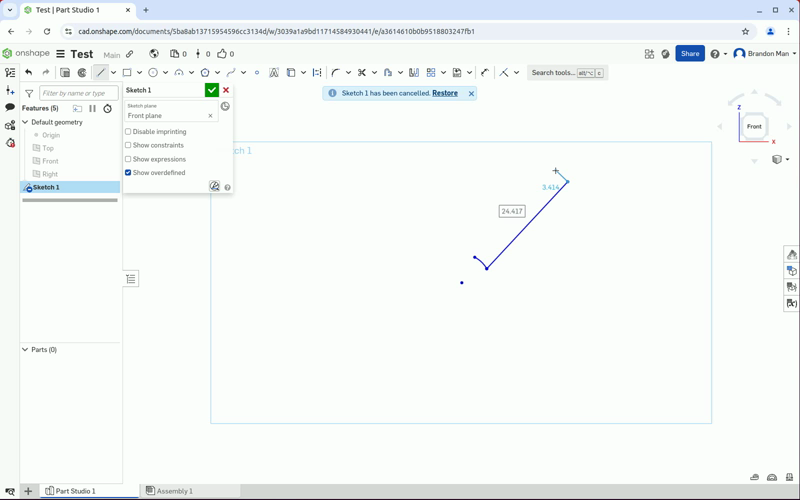
key_down(shift)
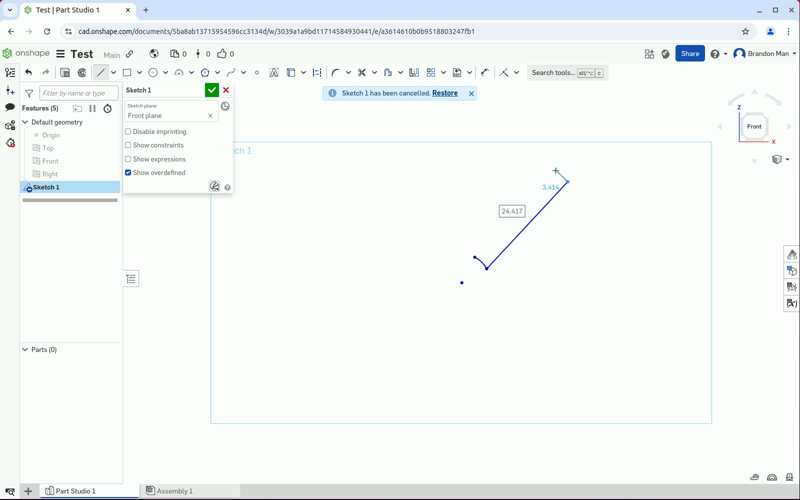
mouse_move(474, 257)
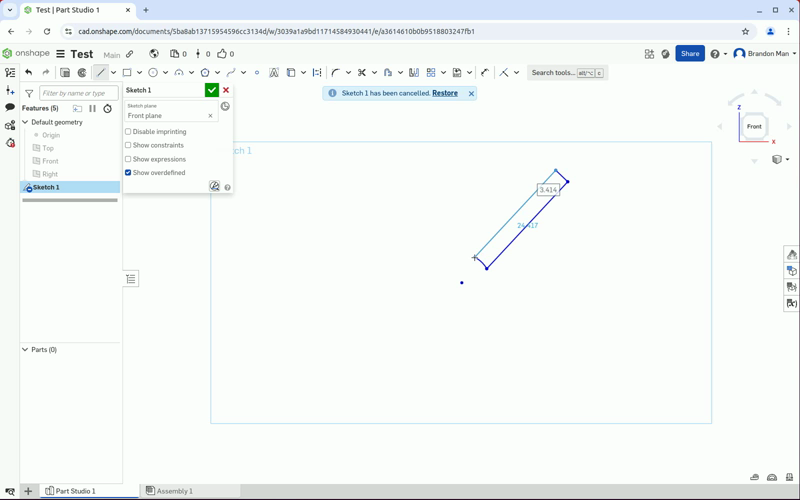
key_up(shift)
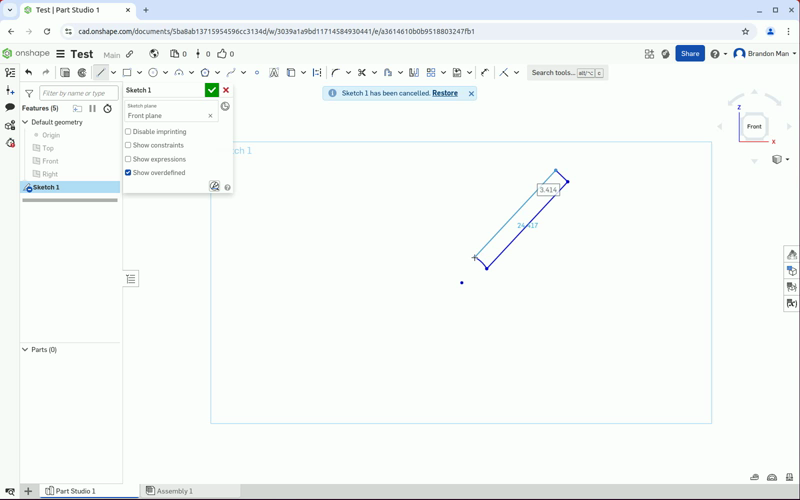
click(474, 257)
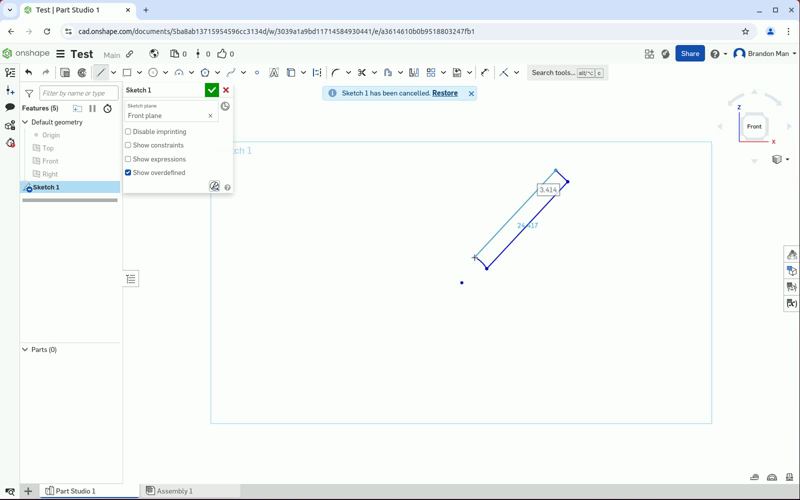
key(esc)
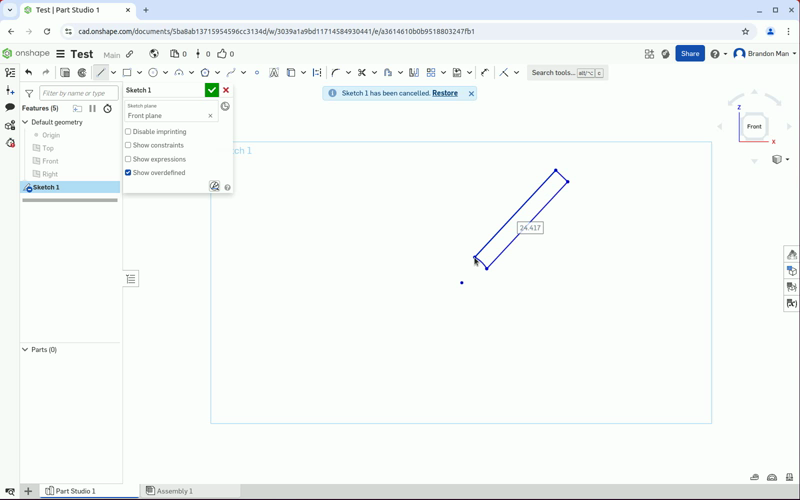
mouse_move(551, 195)
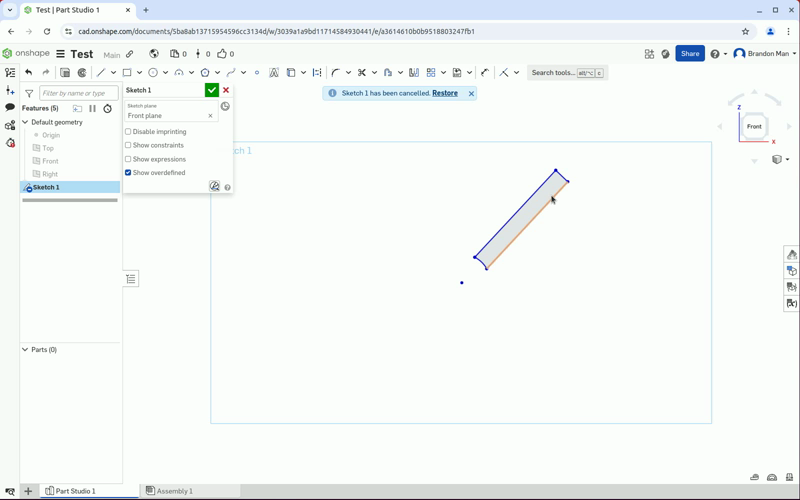
click(551, 195)
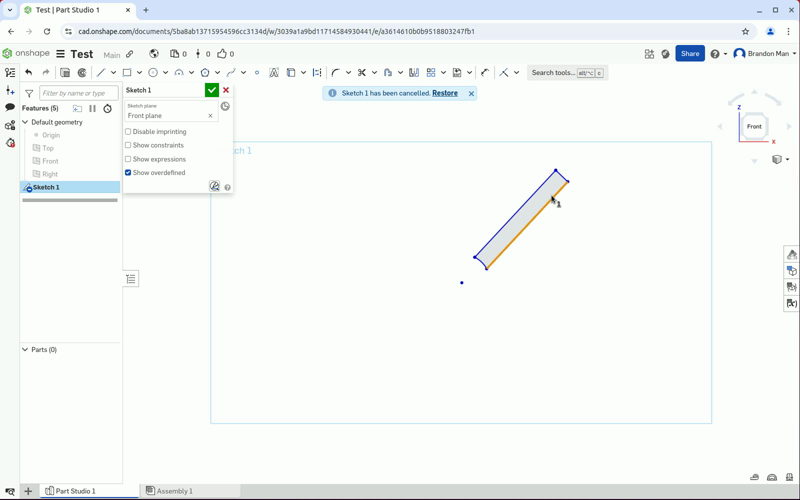
mouse_move(73, 352)
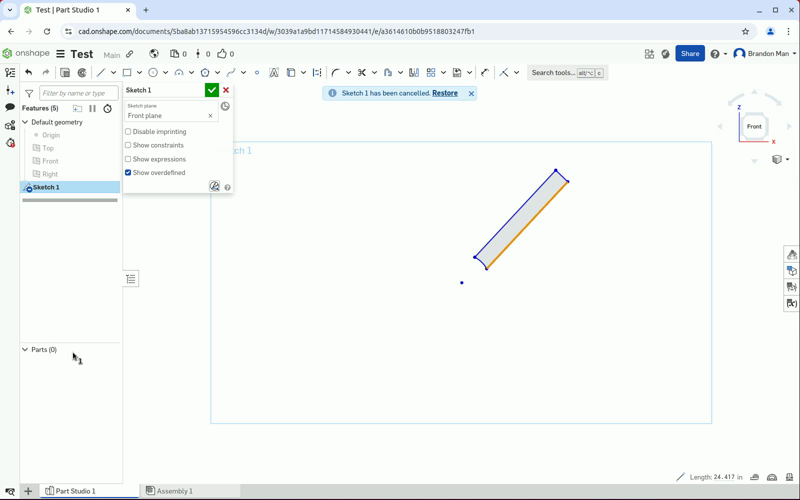
key(shift+y)
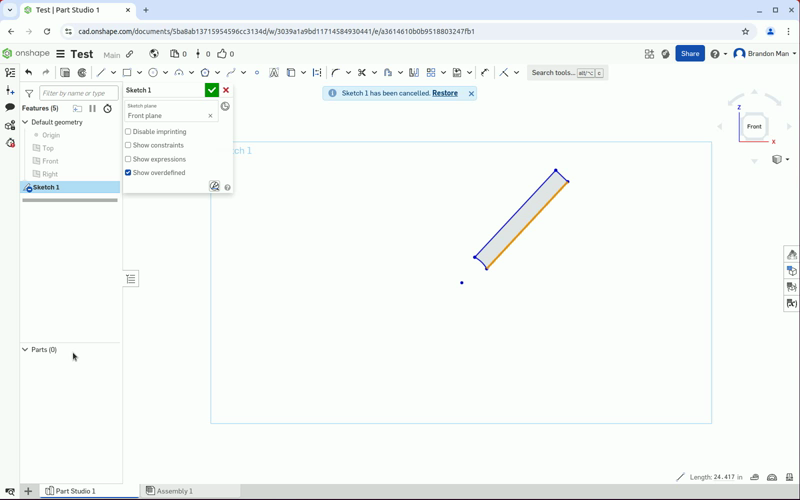
key(shift+e)
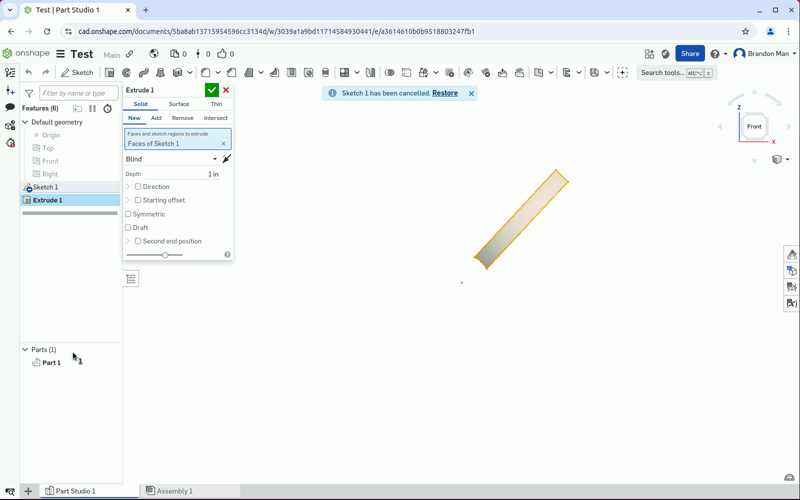
mouse_move(143, 106)
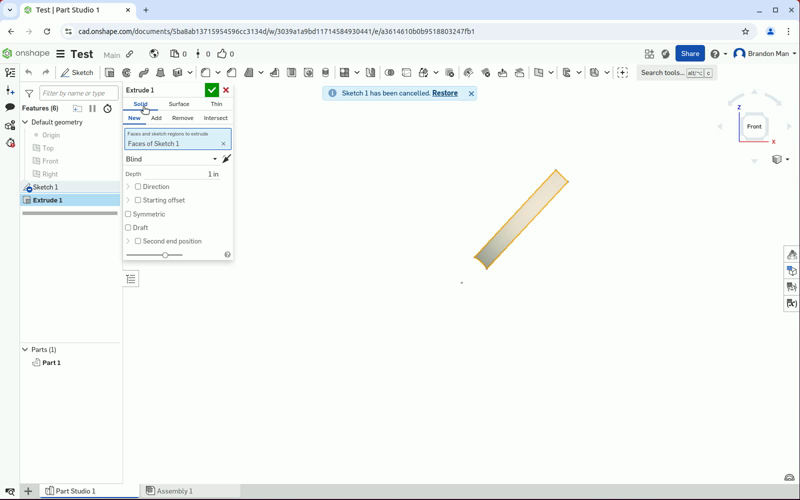
click(143, 106)
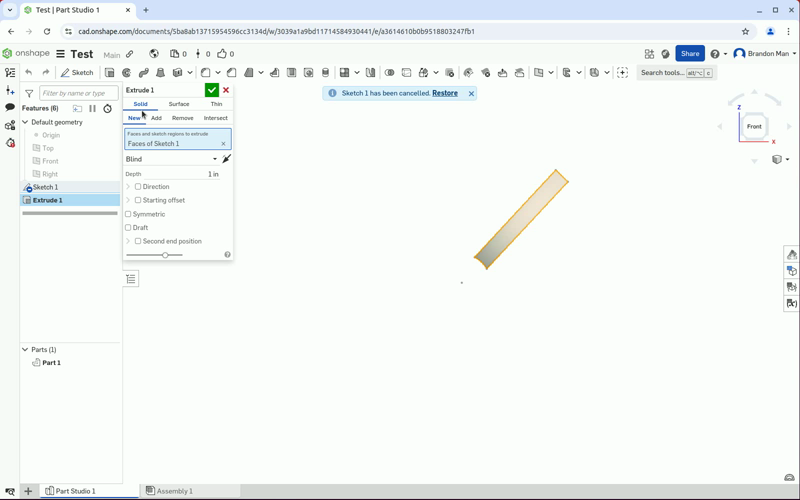
mouse_move(137, 120)
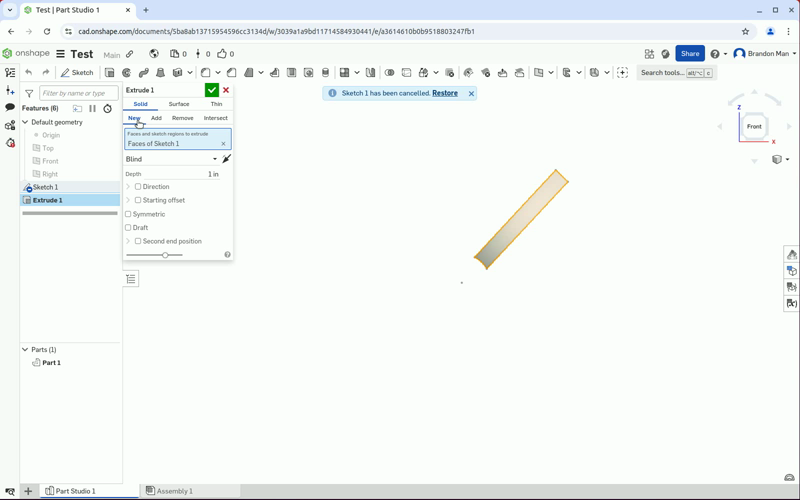
click(137, 120)
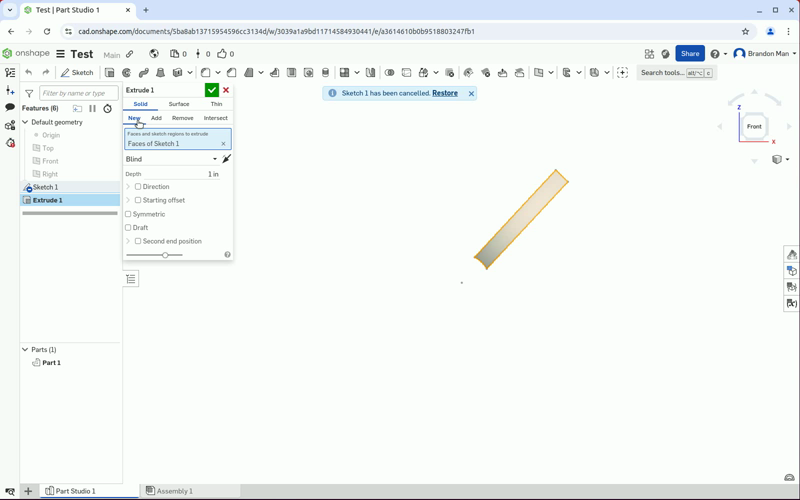
key(tab, 4)
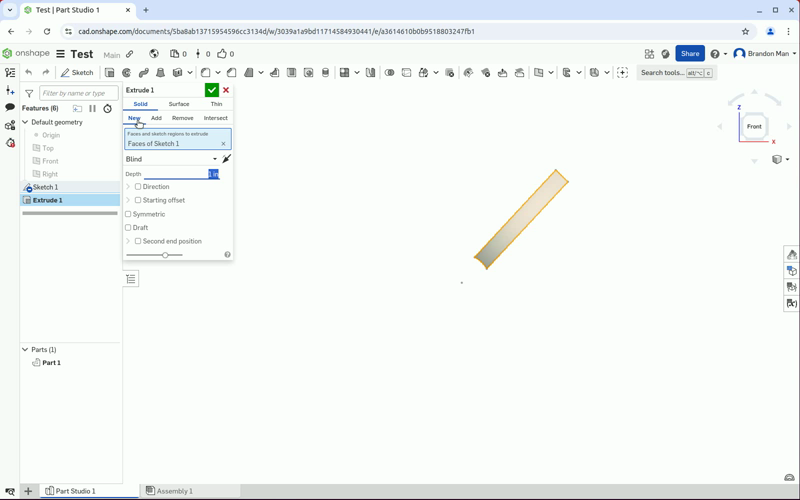
text(2.888)
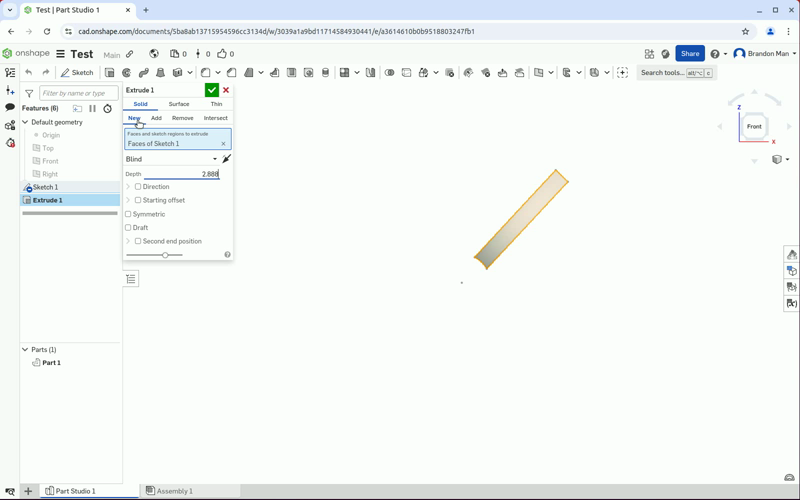
key(tab, 3)
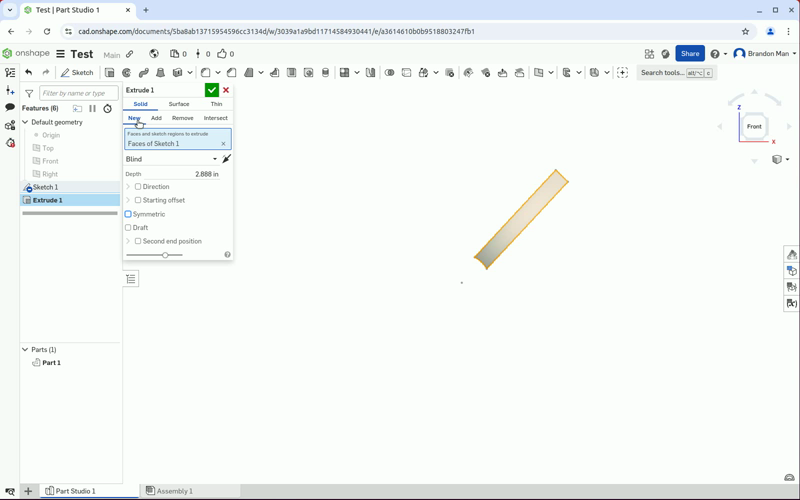
key(space)
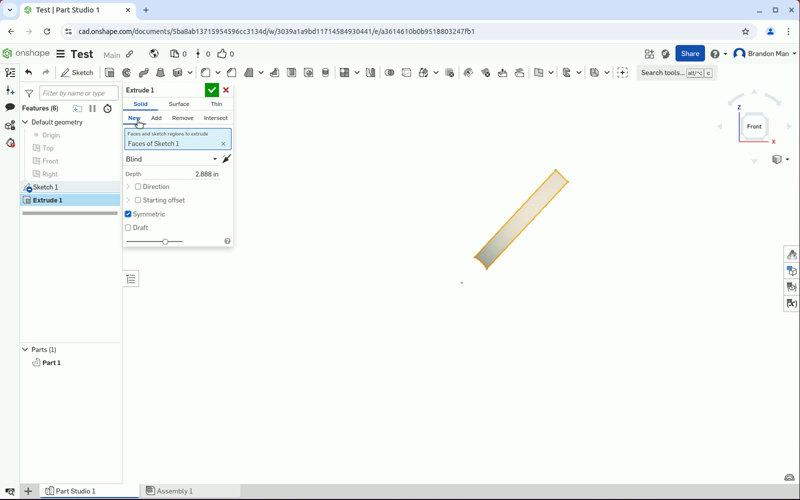
key(enter)
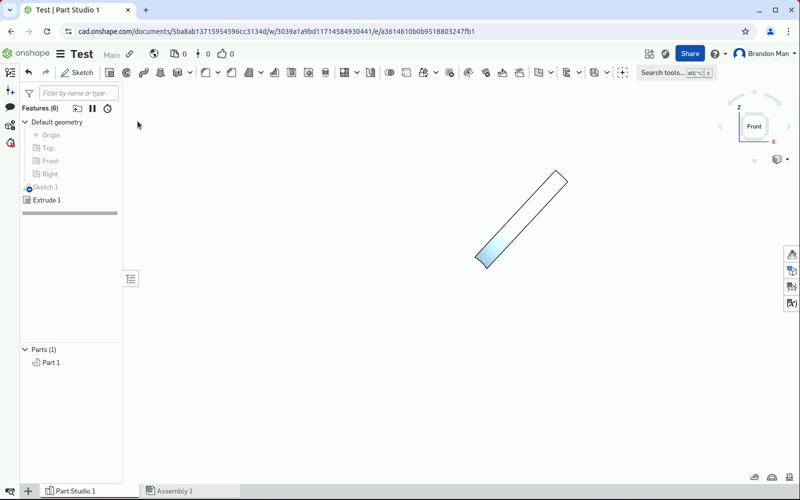
key(shift+h)
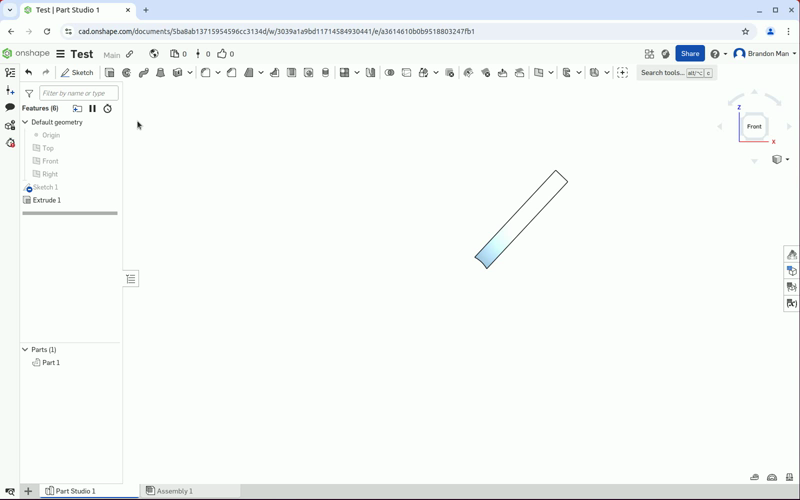
key(shift+h)
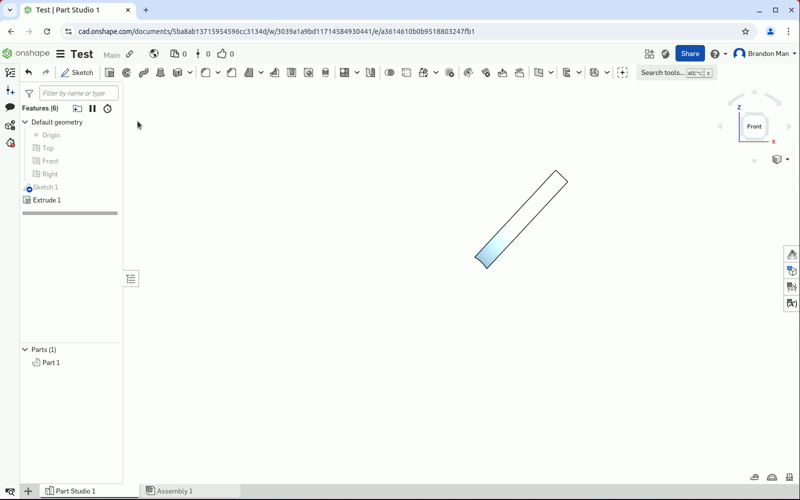
mouse_move(73, 189)
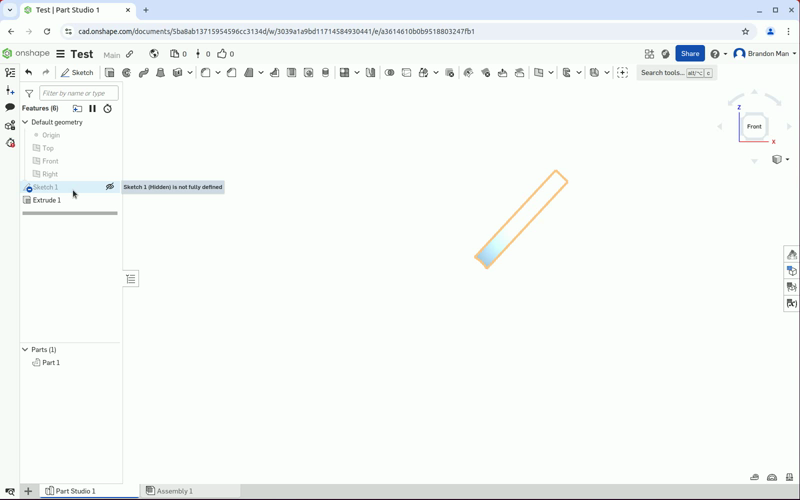
click(73, 189)
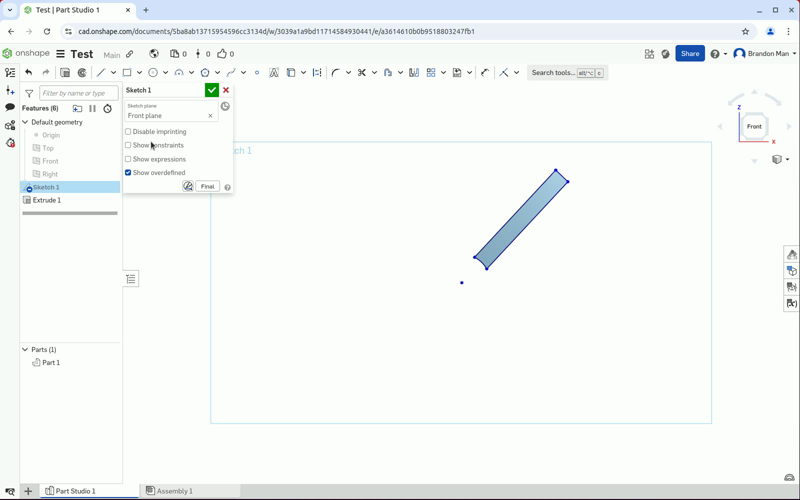
mouse_move(229, 92)
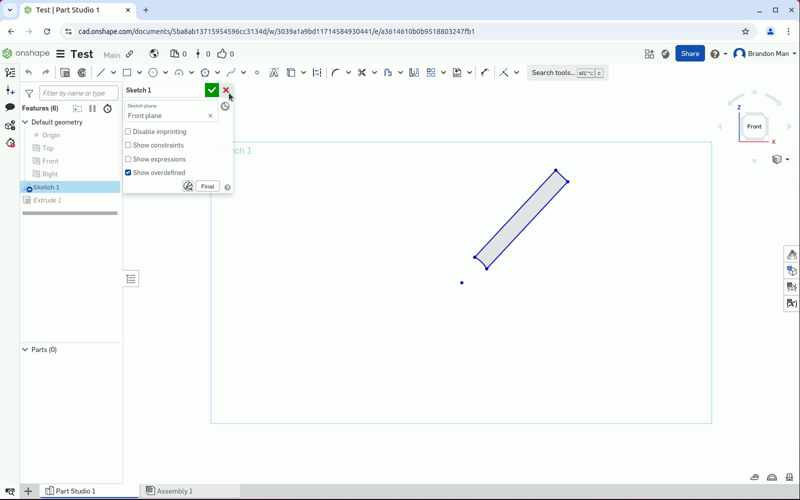
click(229, 92)
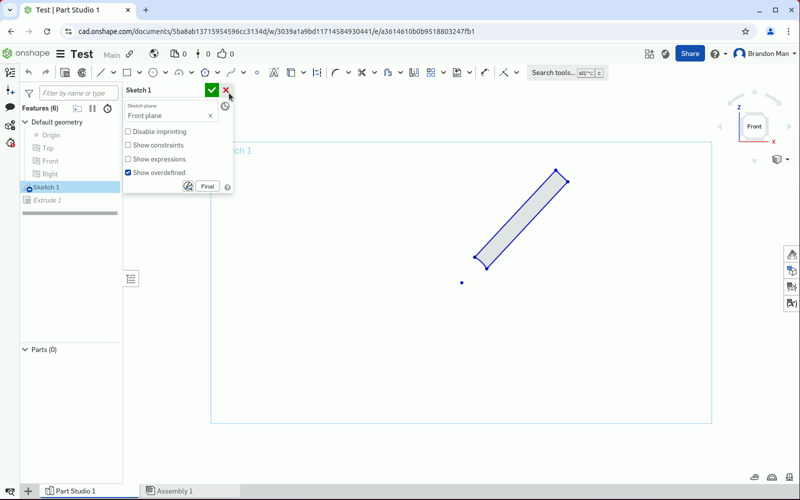
key(shift+s)
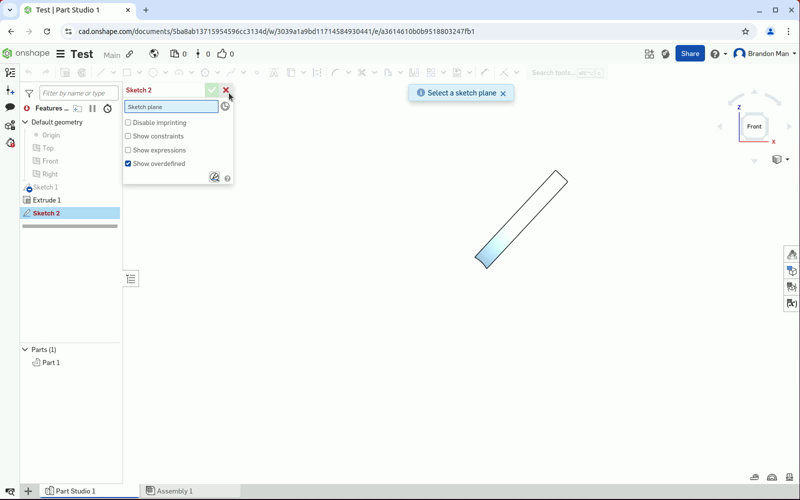
mouse_move(73, 163)
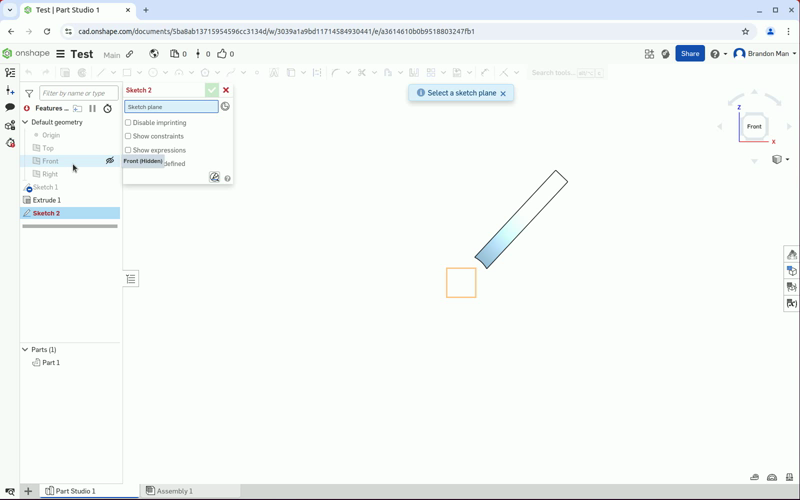
click(73, 163)
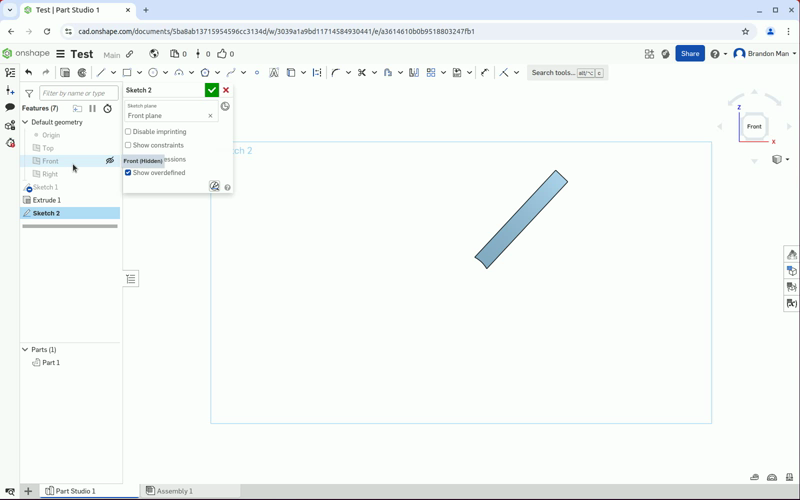
mouse_move(73, 352)
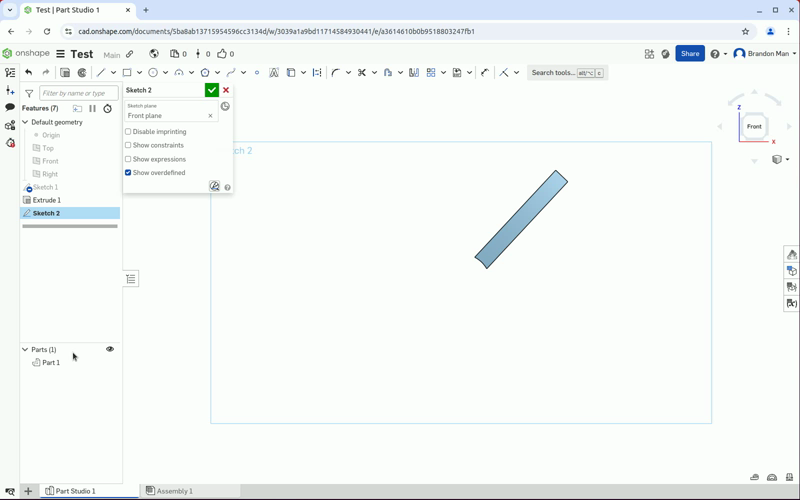
key(y)
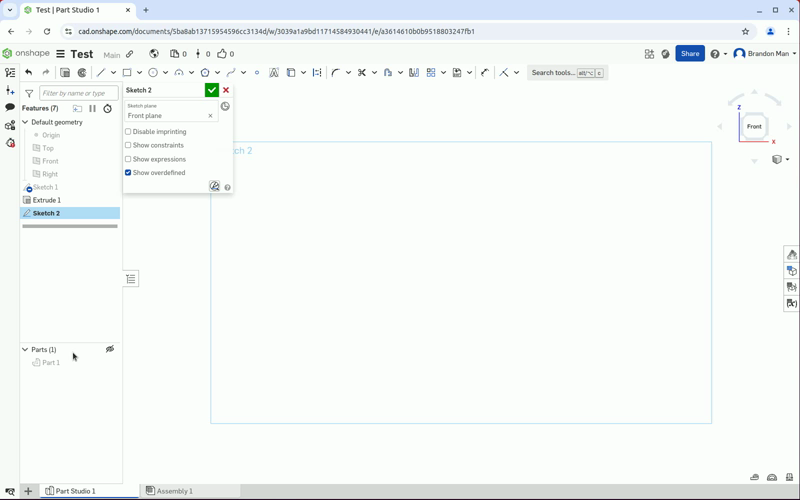
key(c)
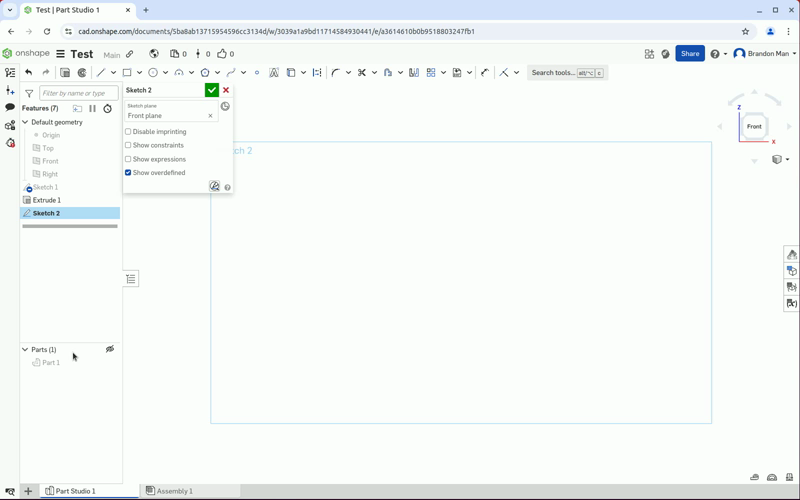
key_down(shift)
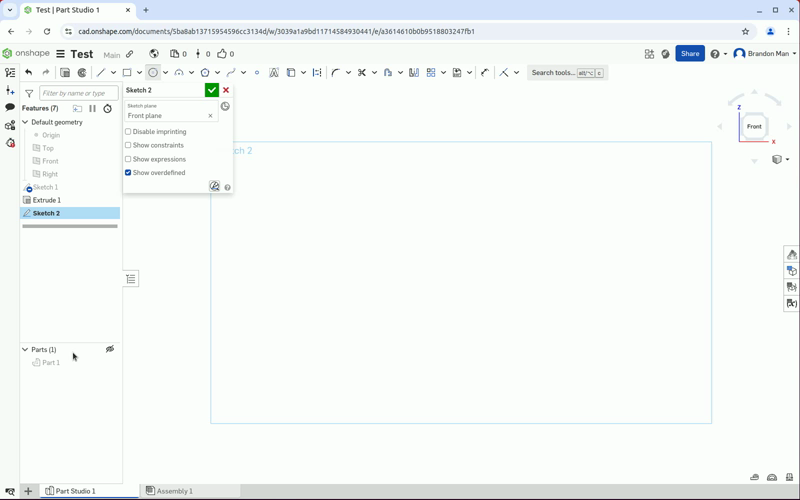
mouse_move(461, 282)
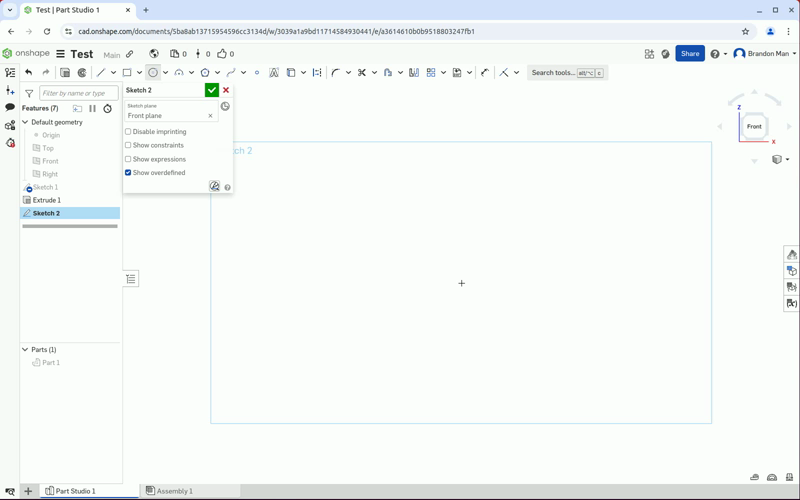
click(461, 282)
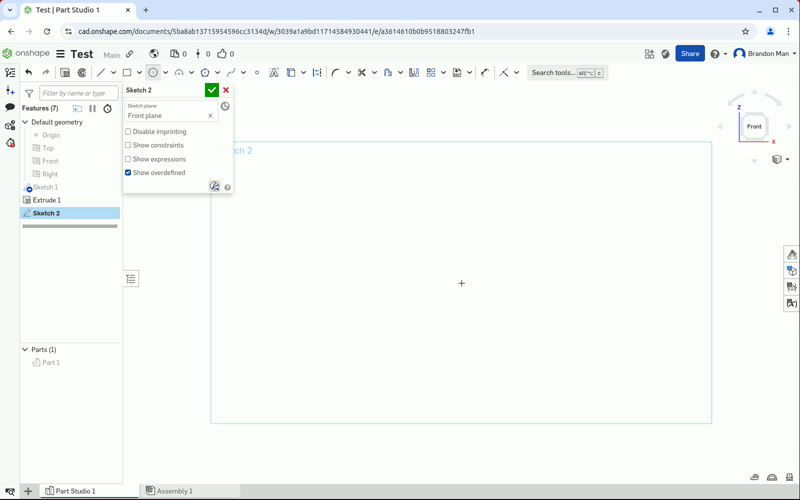
key_up(shift)
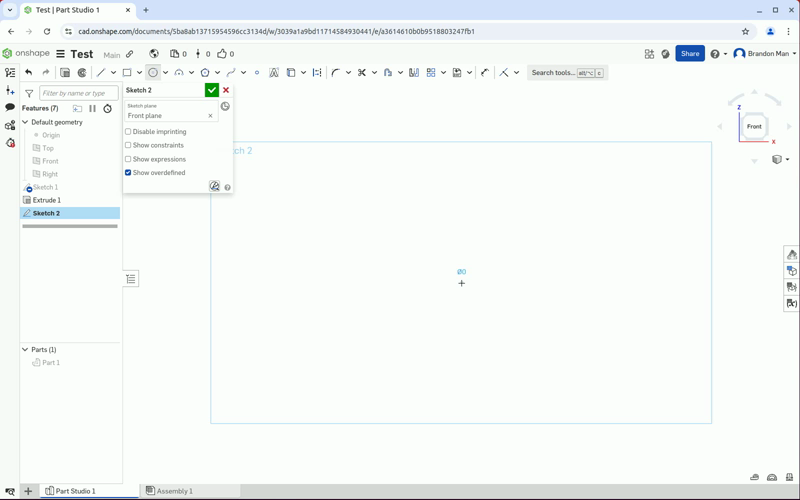
mouse_move(492, 282)
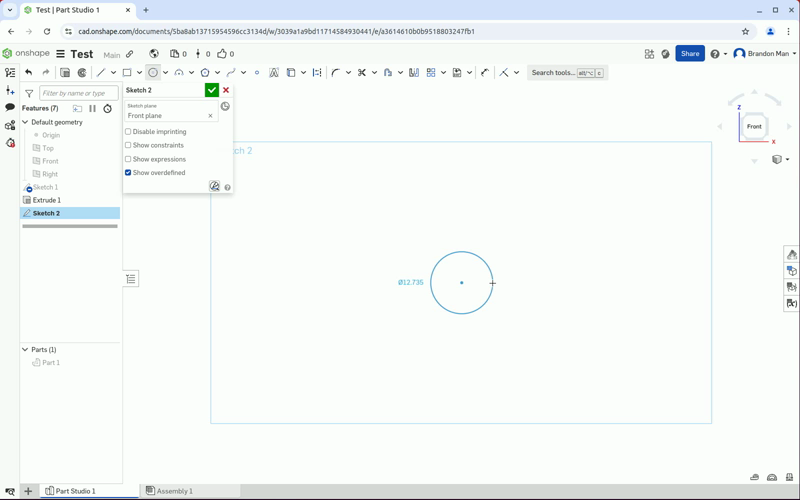
click(492, 282)
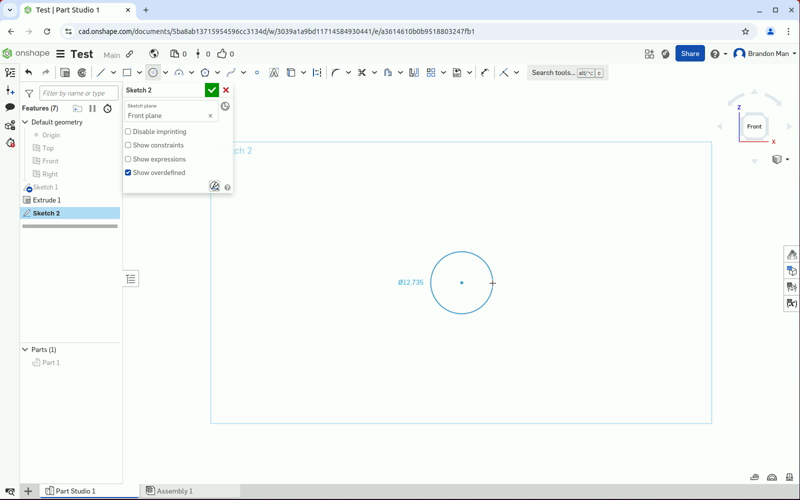
key(esc)
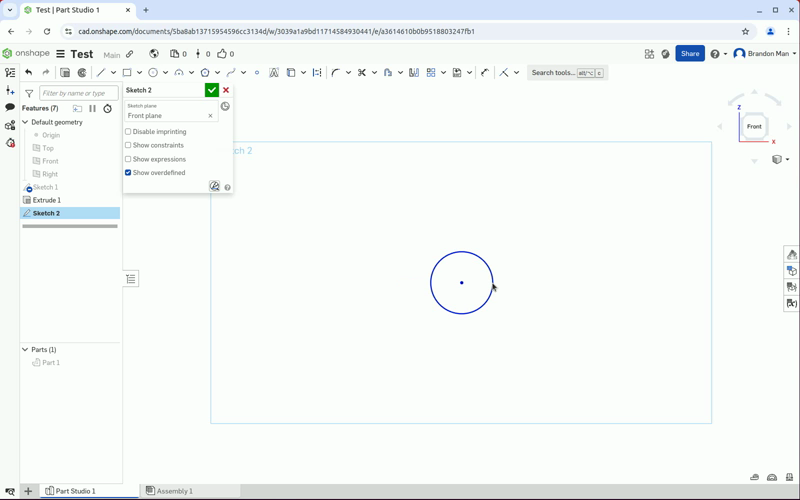
key(c)
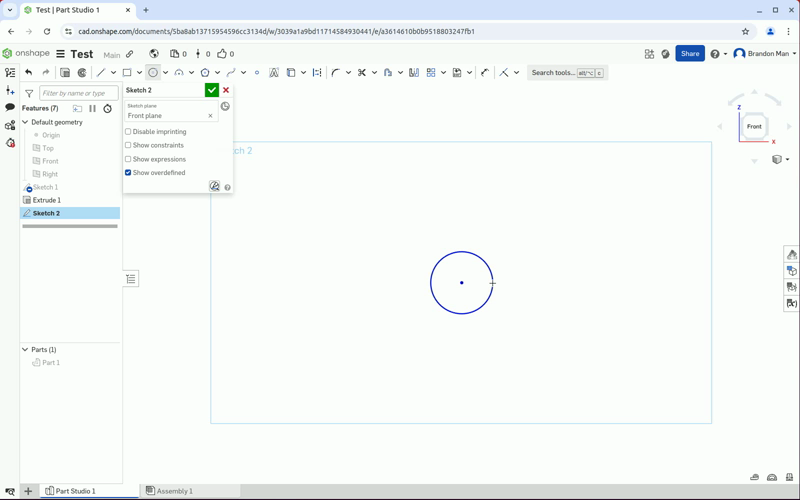
key_down(shift)
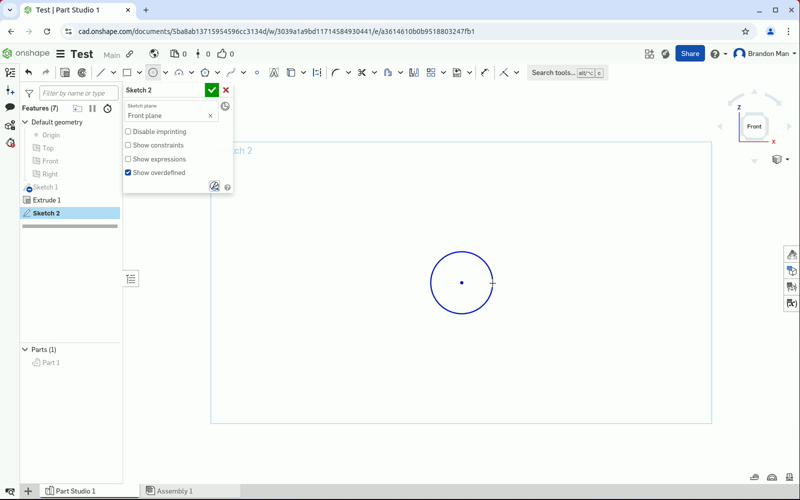
mouse_move(461, 282)
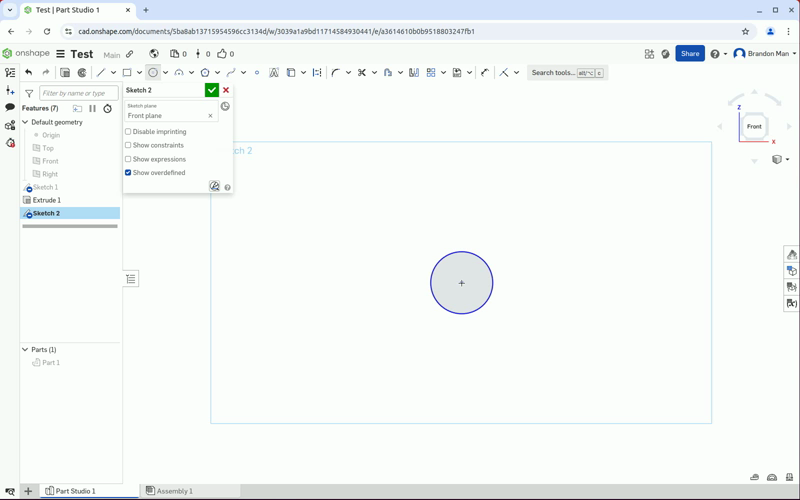
click(461, 282)
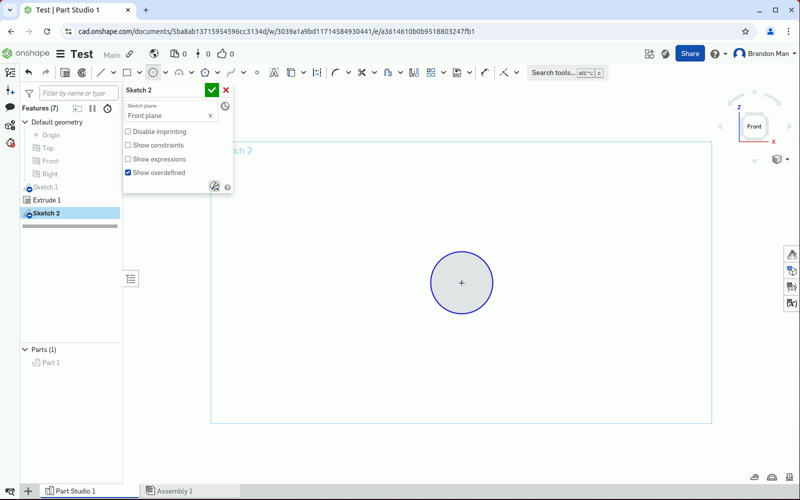
key_up(shift)
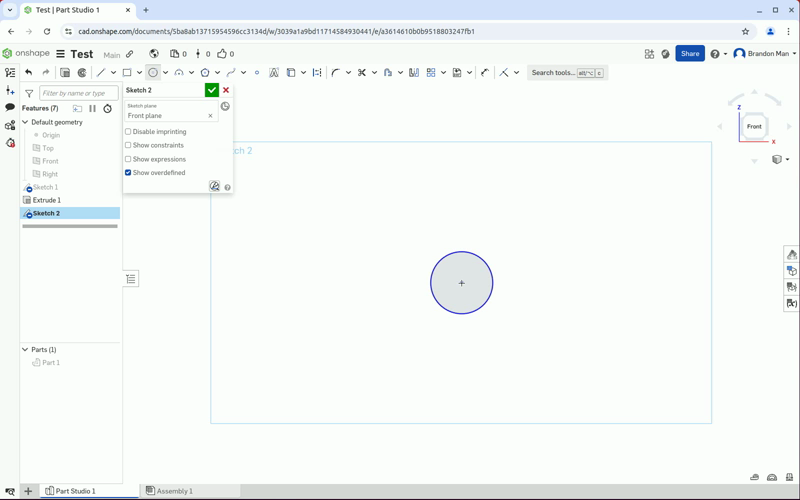
mouse_move(482, 282)
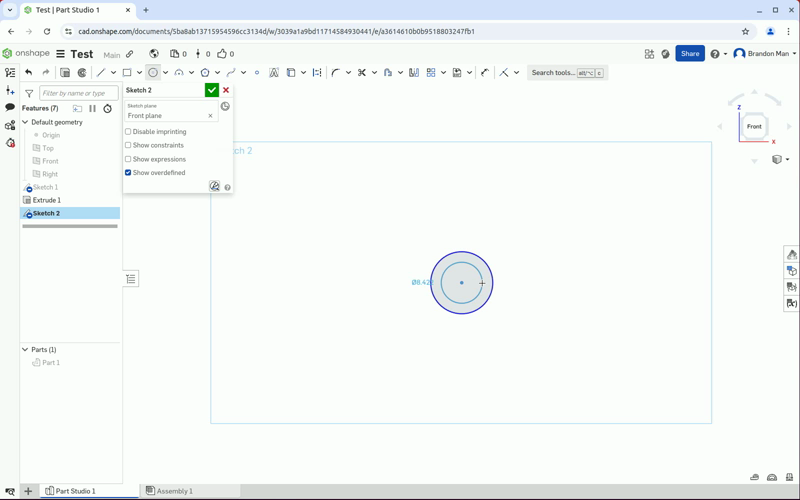
click(482, 282)
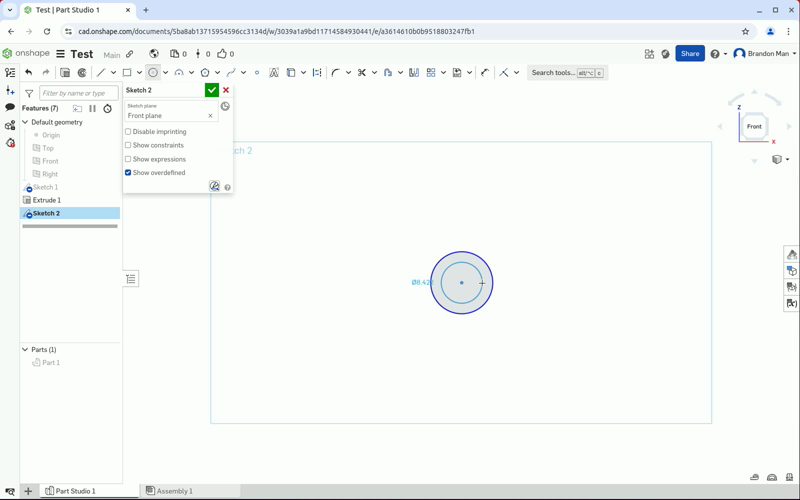
key(esc)
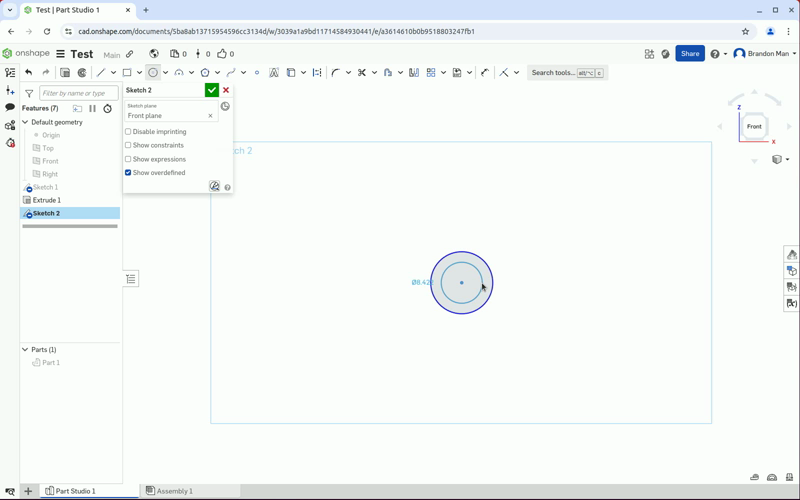
mouse_move(464, 307)
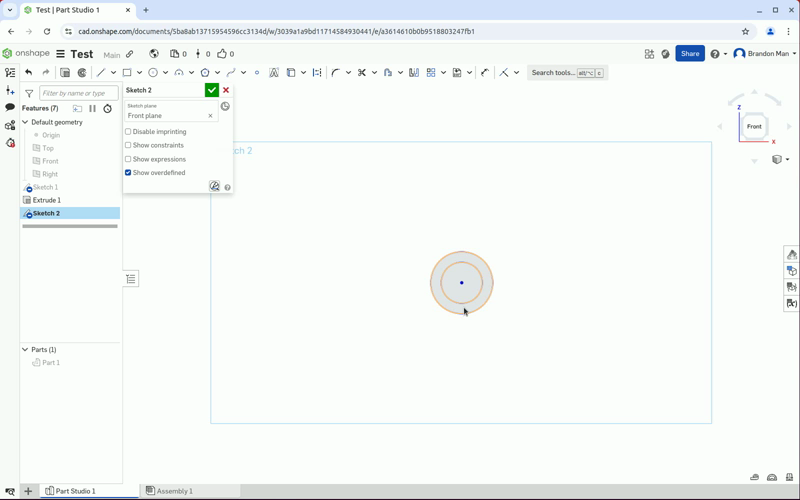
scroll(6)
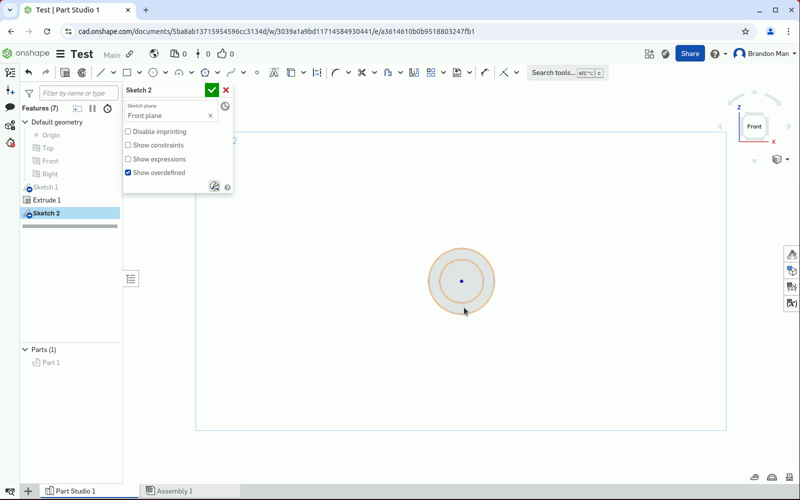
scroll(6)
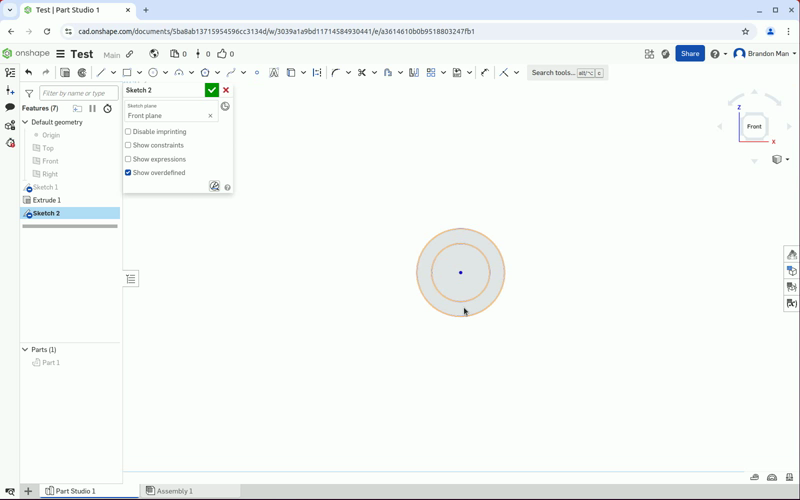
scroll(6)
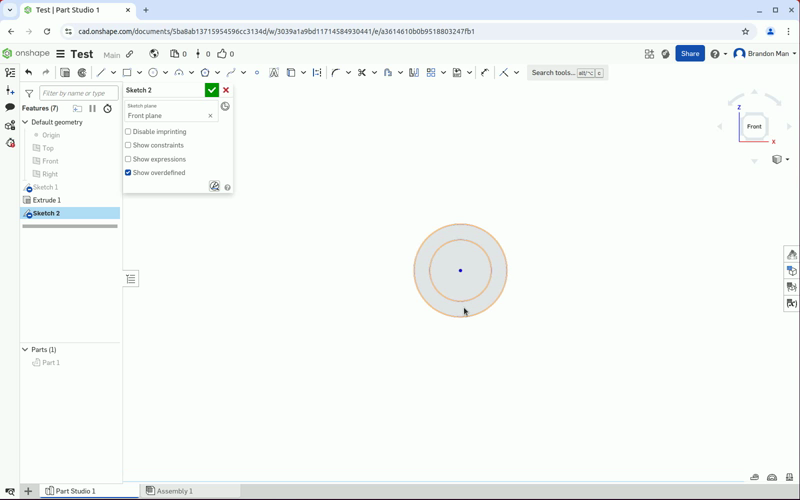
scroll(6)
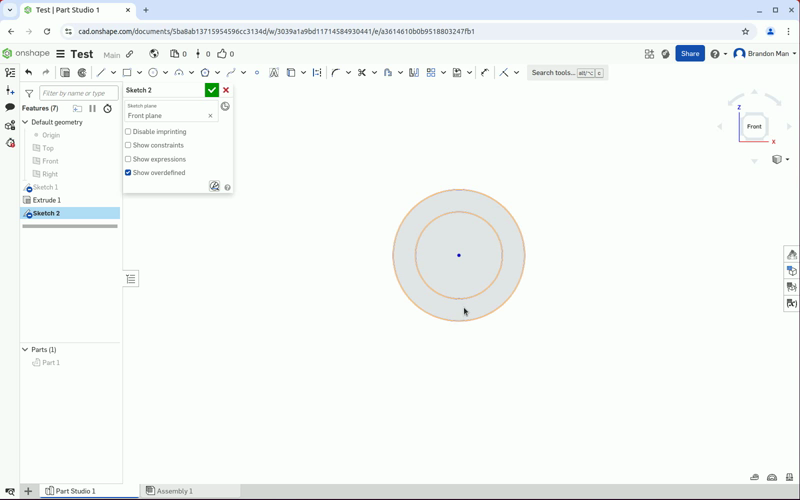
scroll(6)
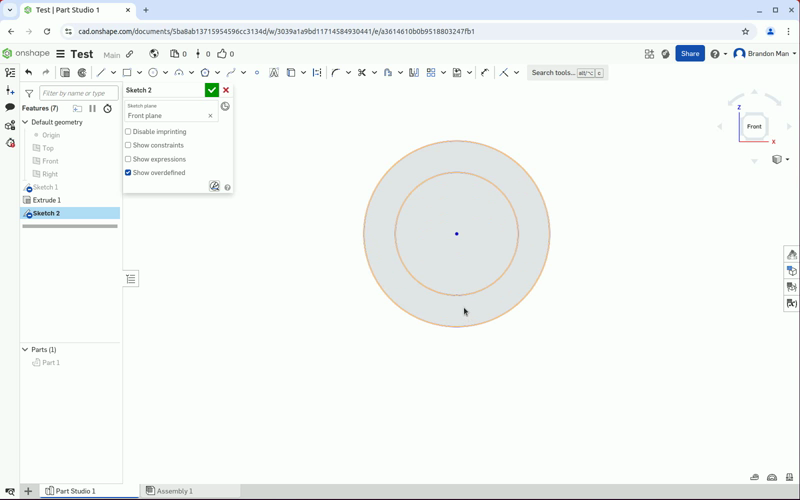
scroll(6)
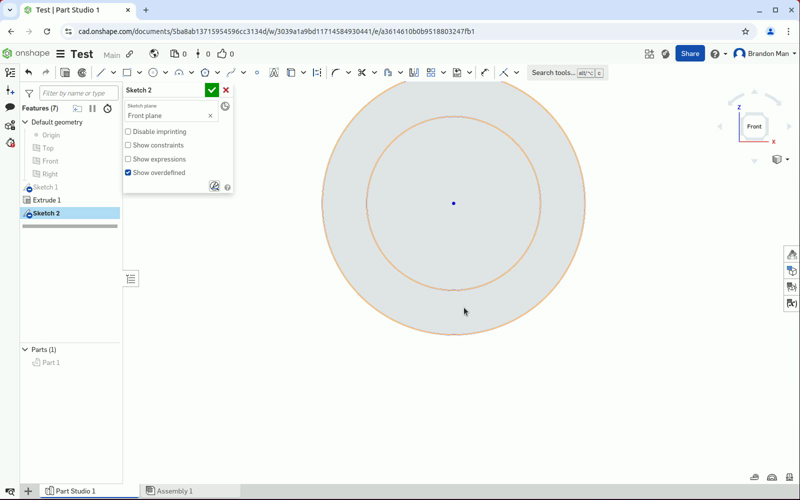
scroll(6)
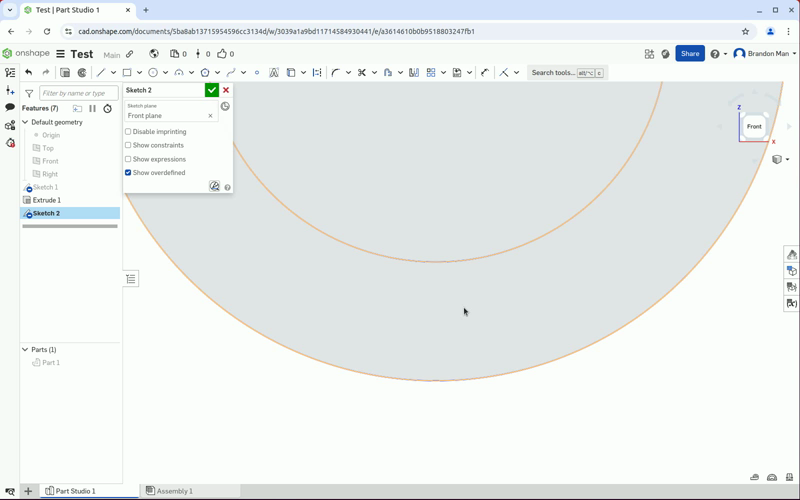
click(464, 307)
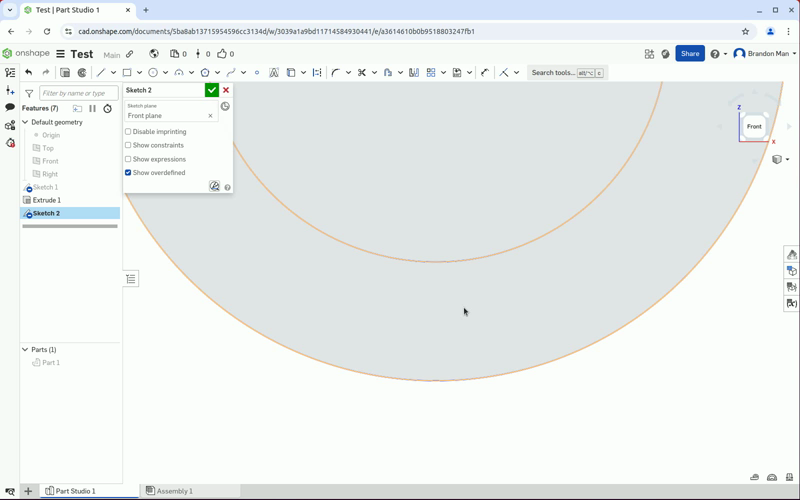
scroll(-6)
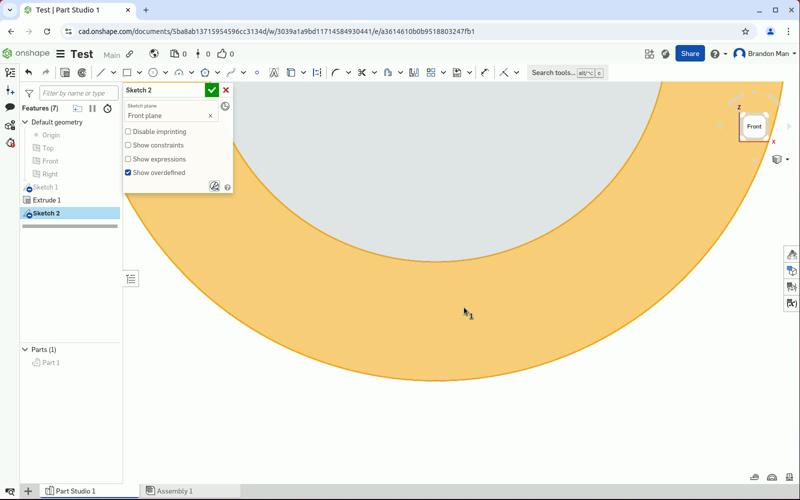
scroll(-6)
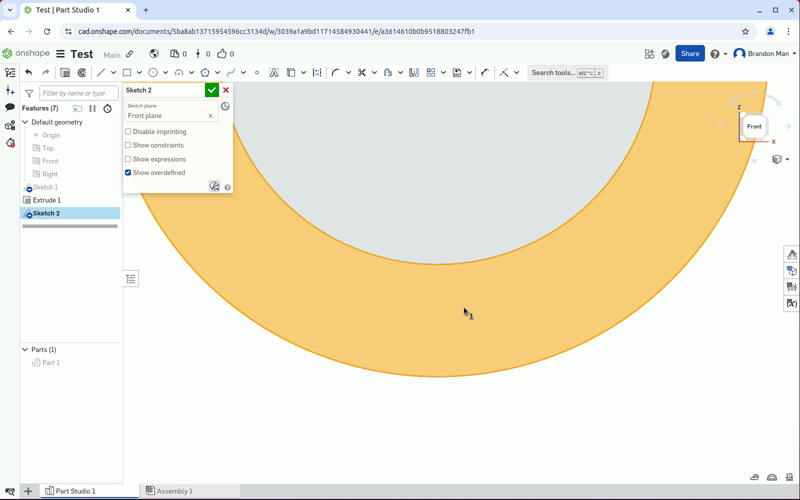
scroll(-6)
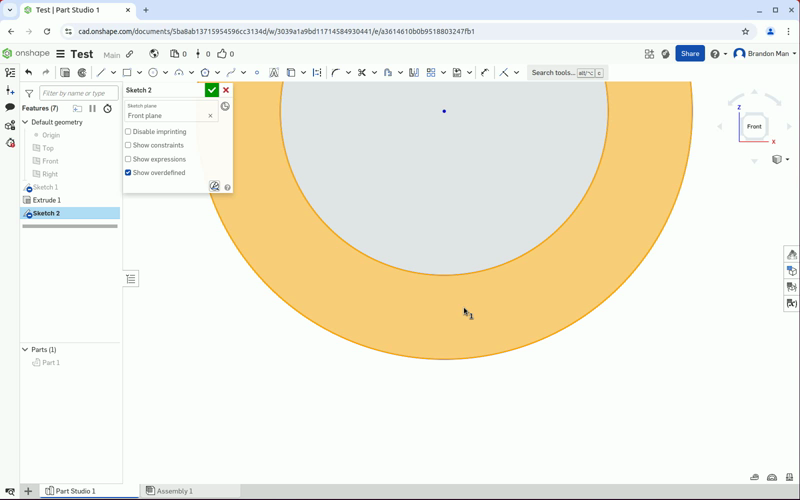
scroll(-6)
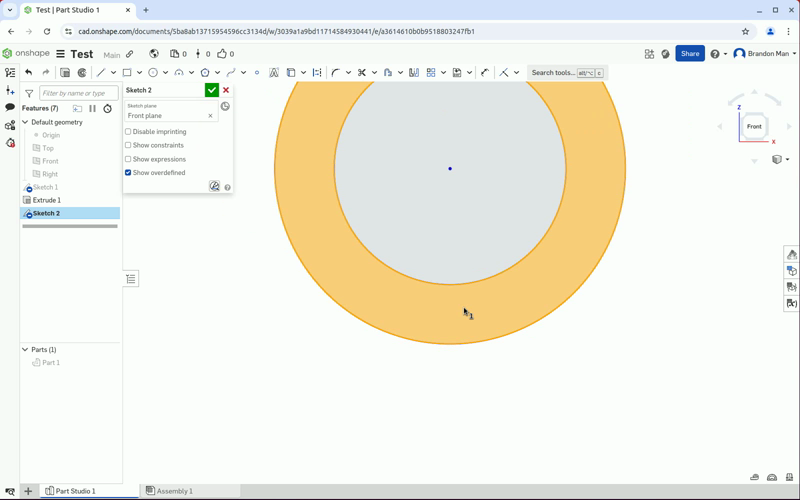
scroll(-6)
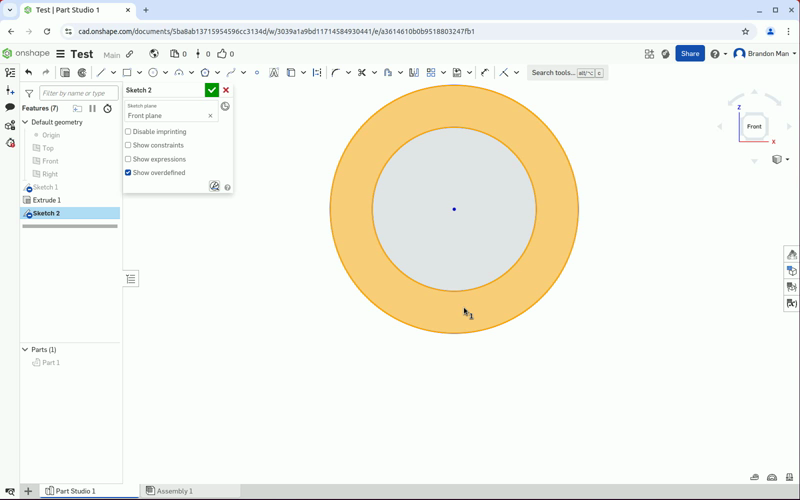
scroll(-6)
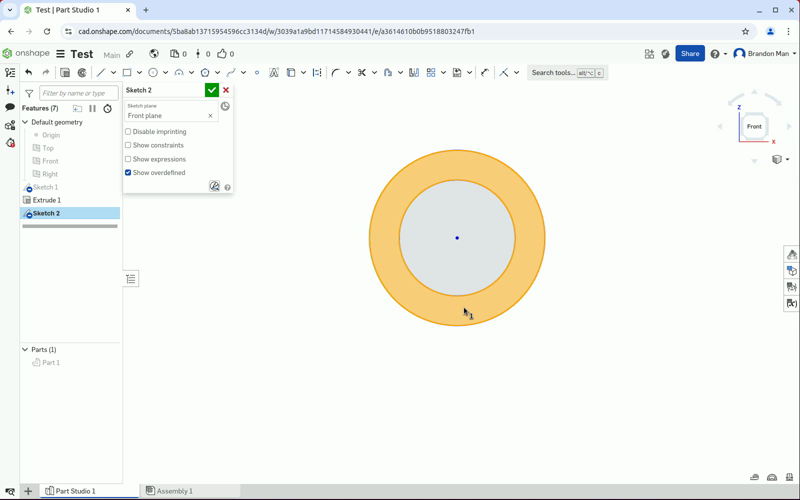
scroll(-6)
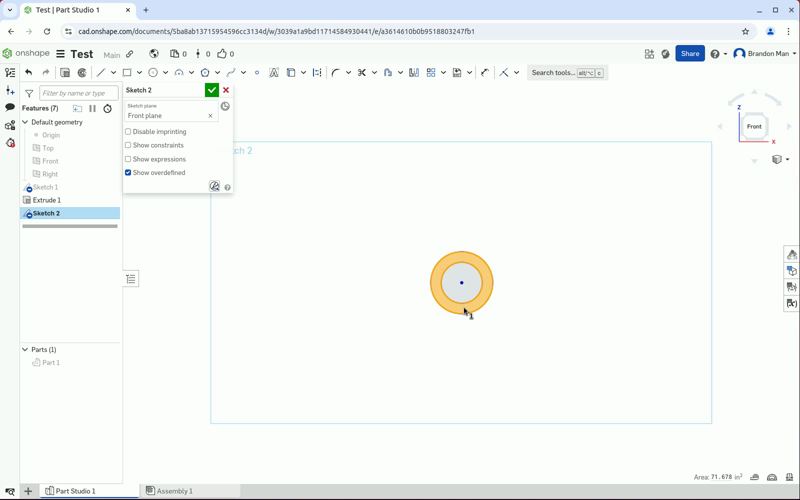
mouse_move(73, 352)
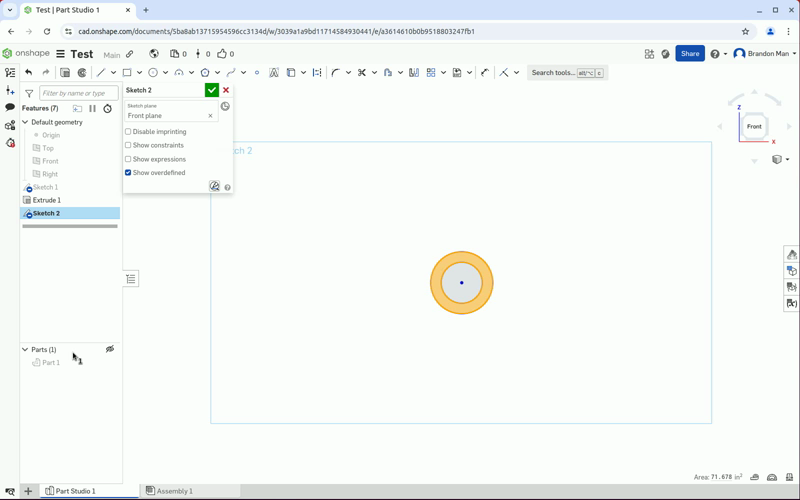
key(shift+y)
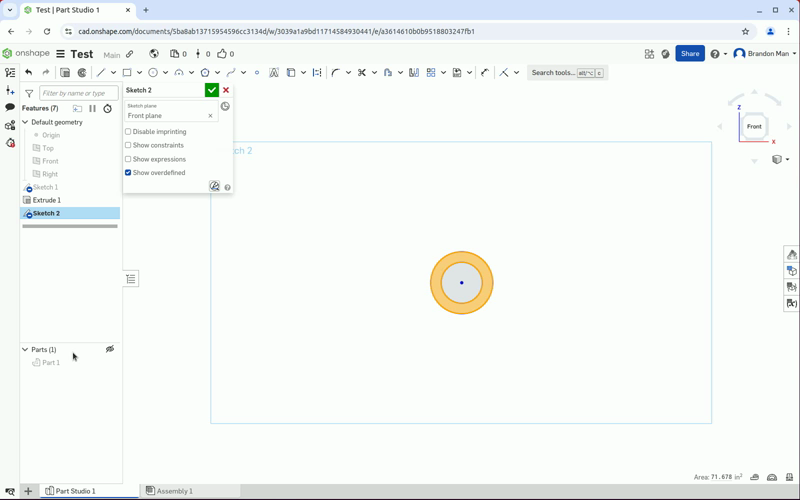
key(shift+e)
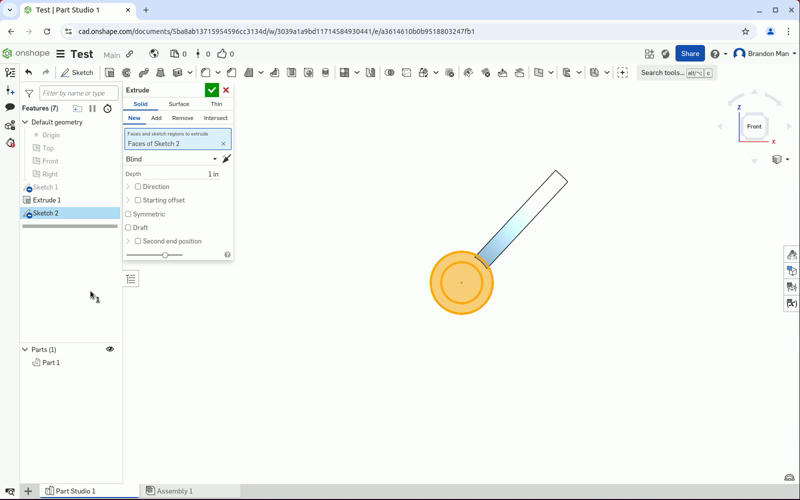
mouse_move(143, 106)
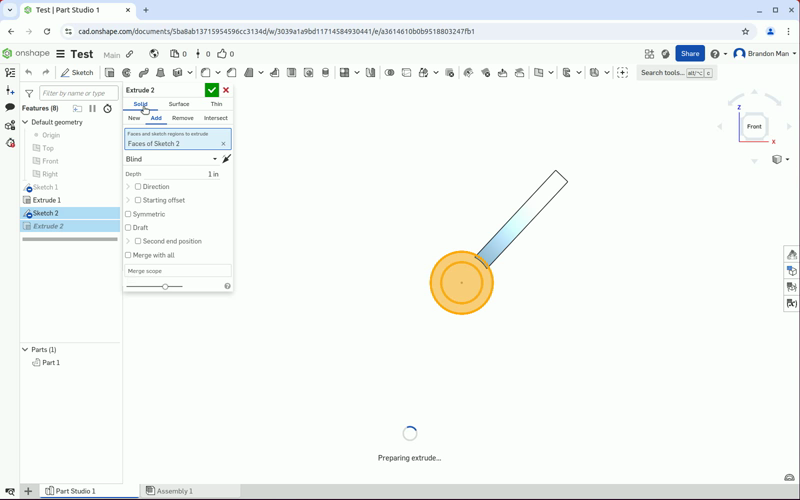
click(143, 106)
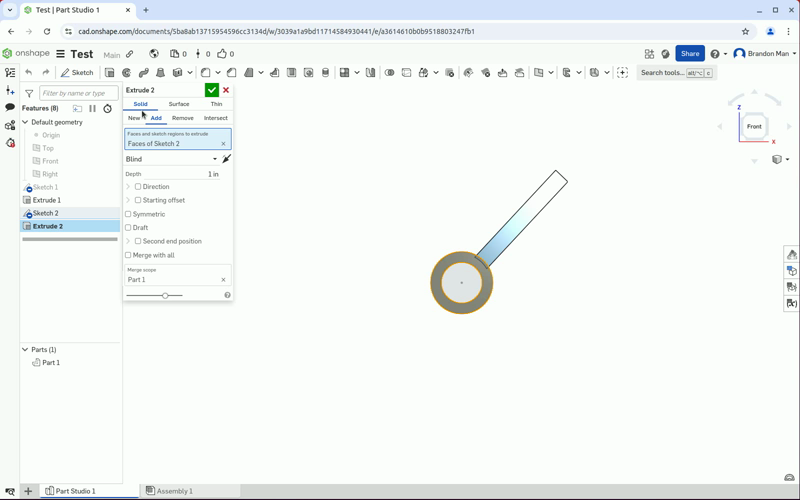
mouse_move(137, 120)
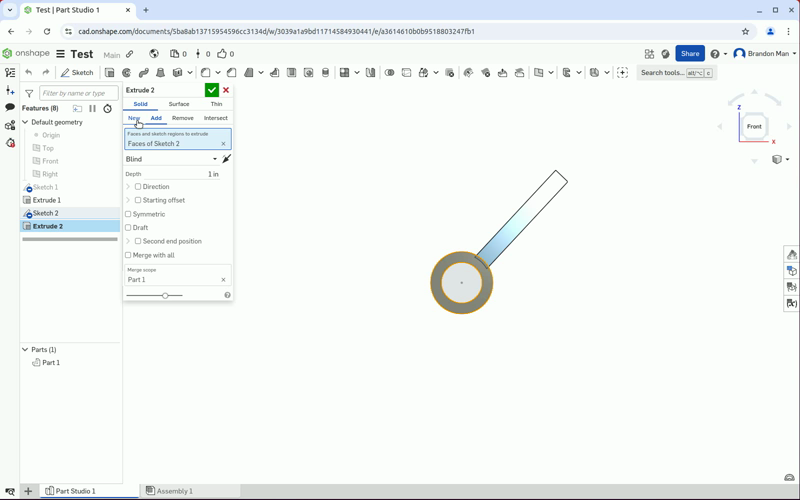
click(137, 120)
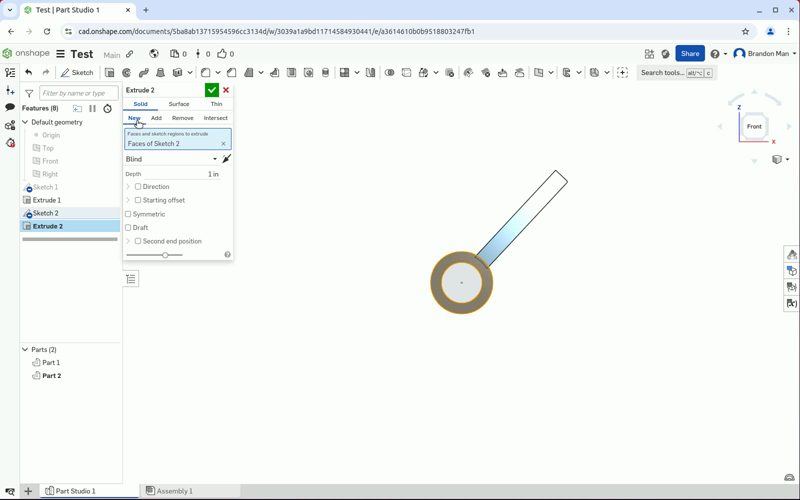
key(tab, 4)
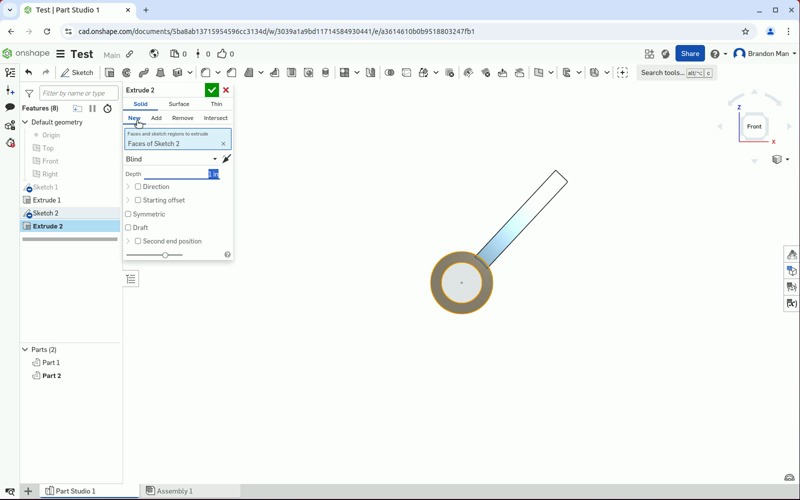
text(2.888)
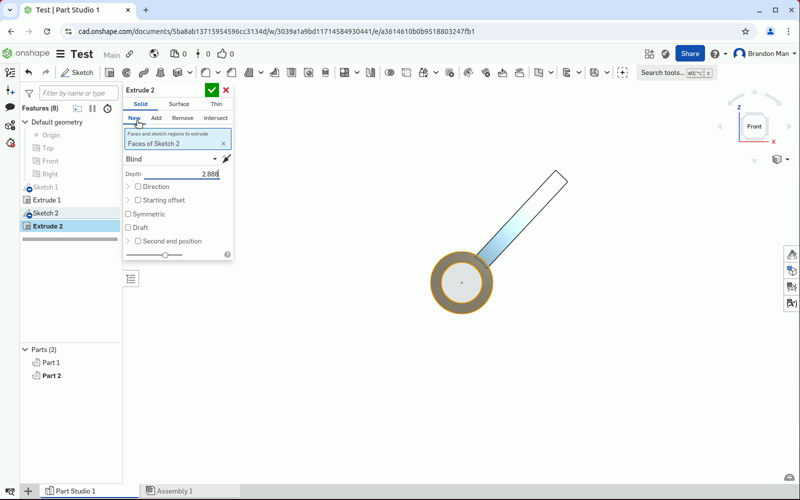
key(tab, 3)
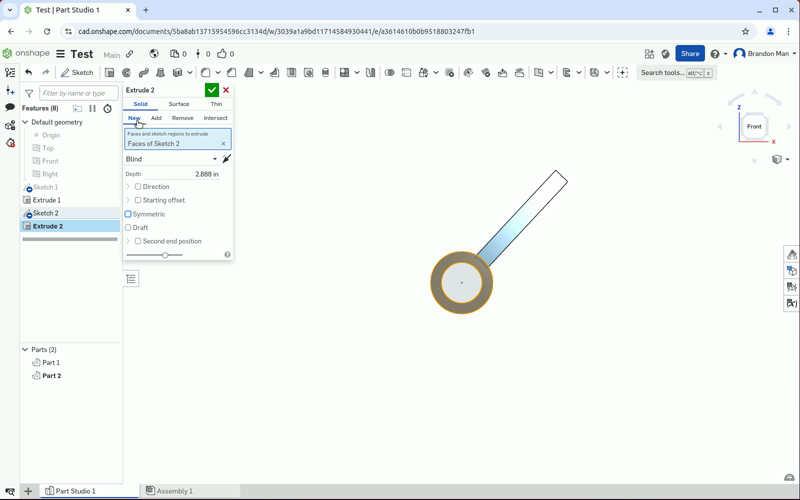
key(space)
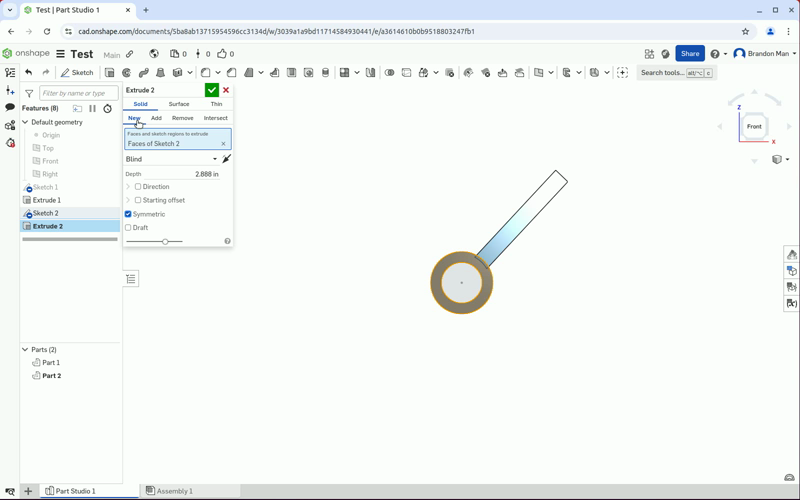
key(enter)
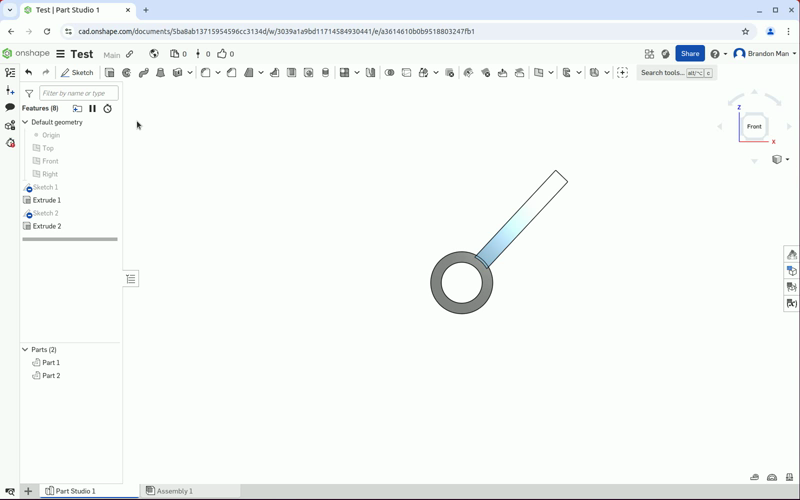
key(shift+h)
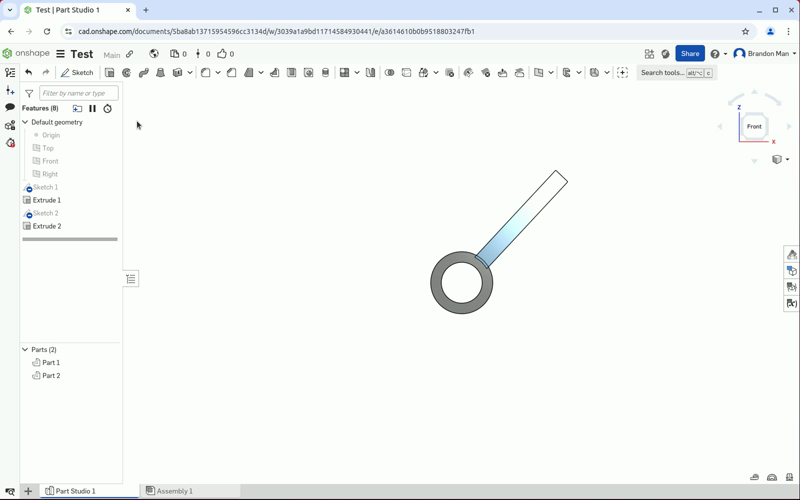
key(shift+h)
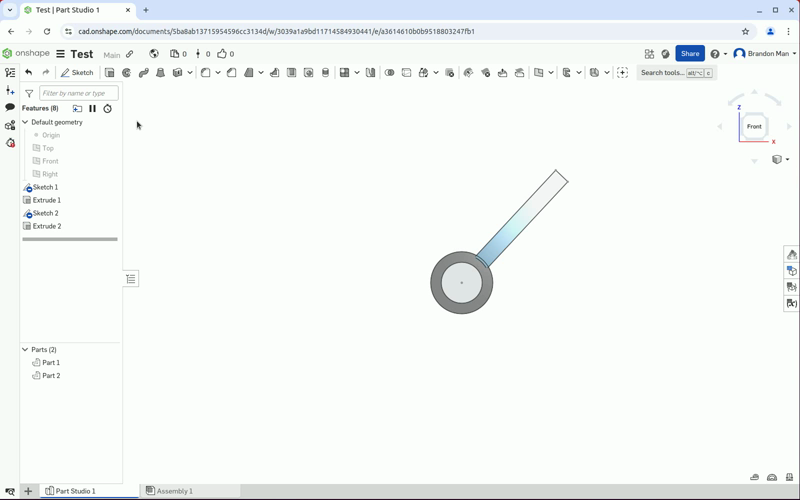
key(shift+7)
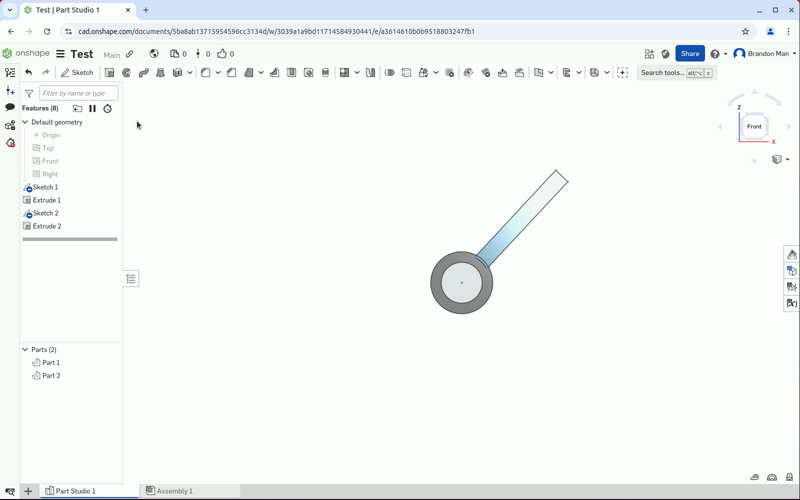
key(left, 2)
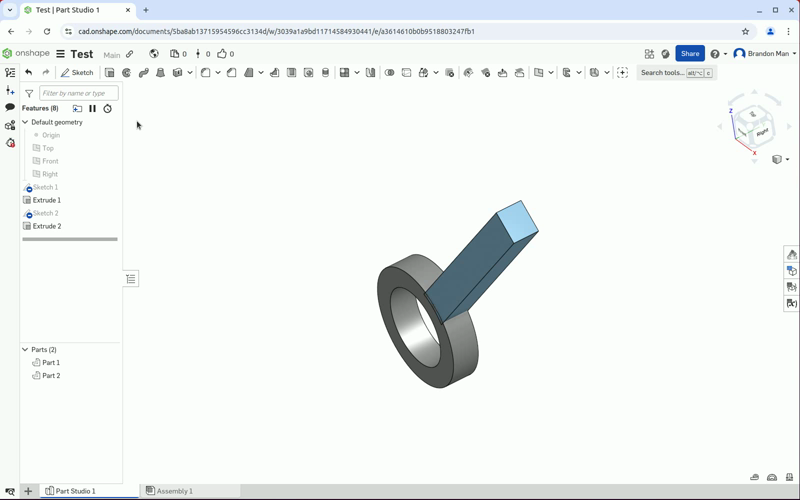
key(down, 2)
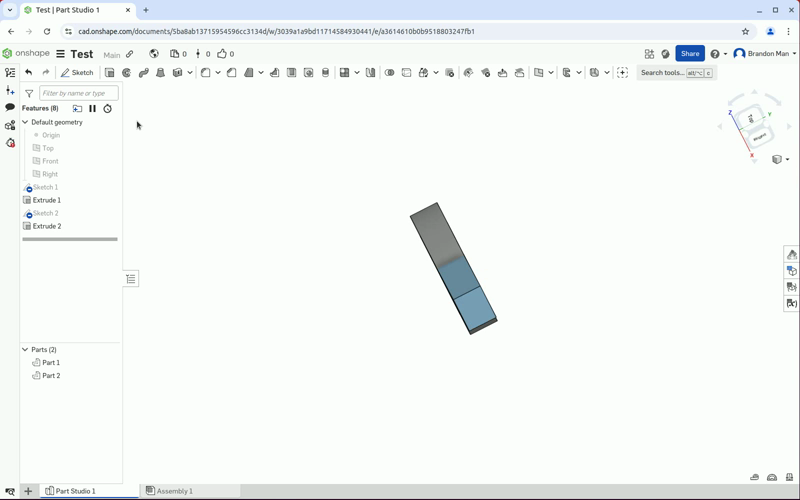
key(up, 2)
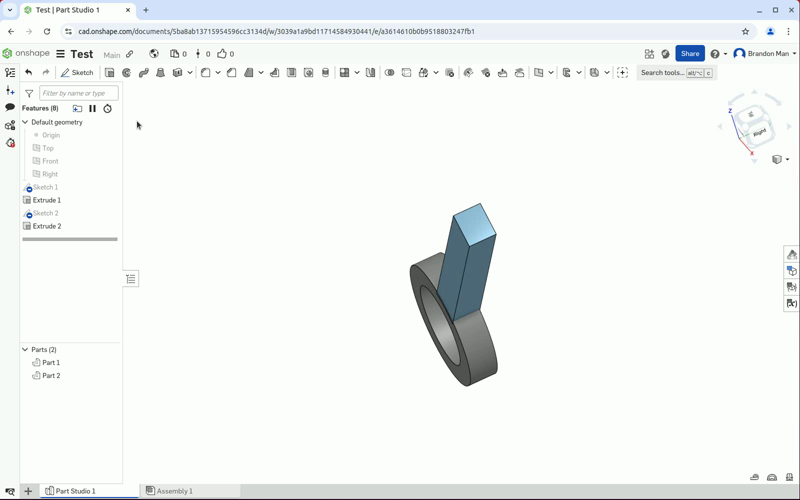
key(right, 2)
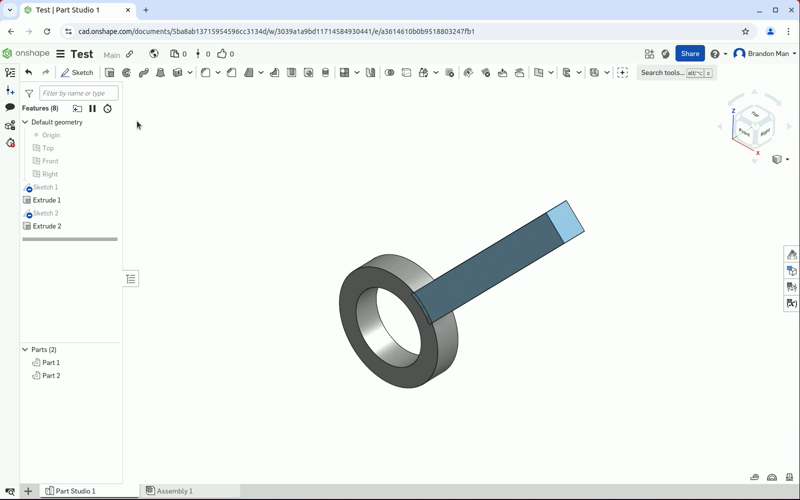
mouse_move(73, 189)
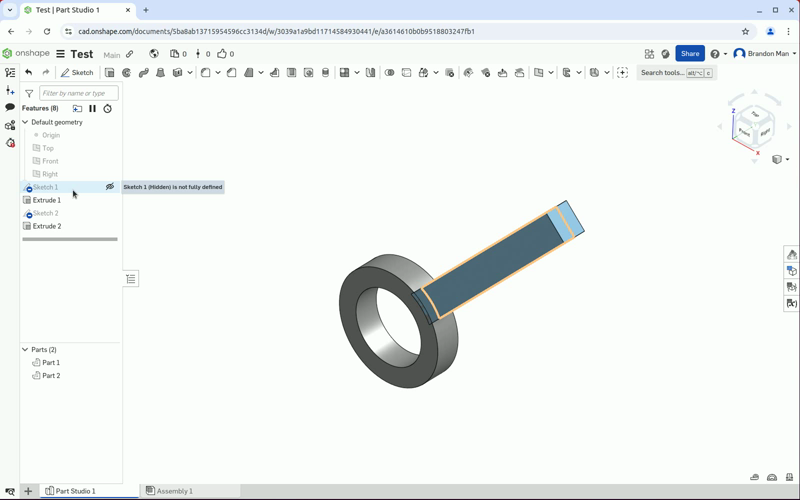
click(73, 189)